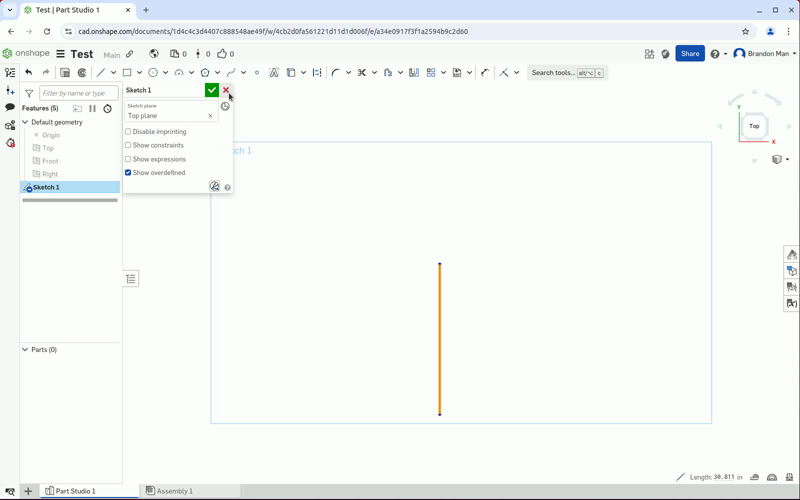
key(shift+h)
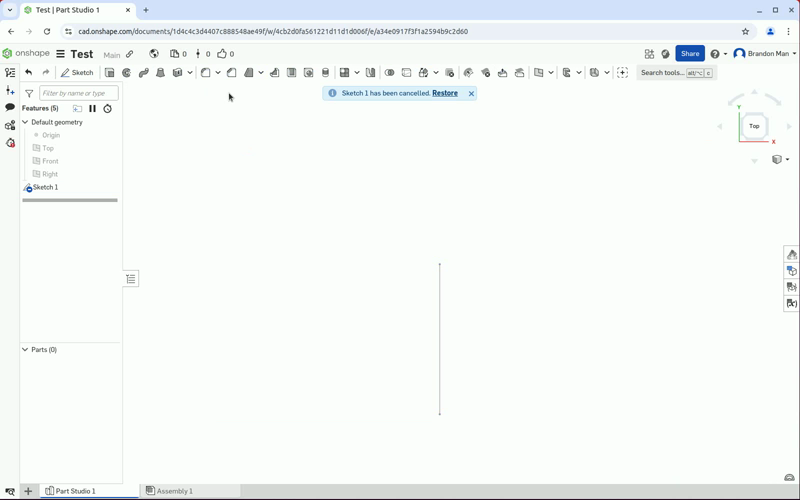
key(shift+s)
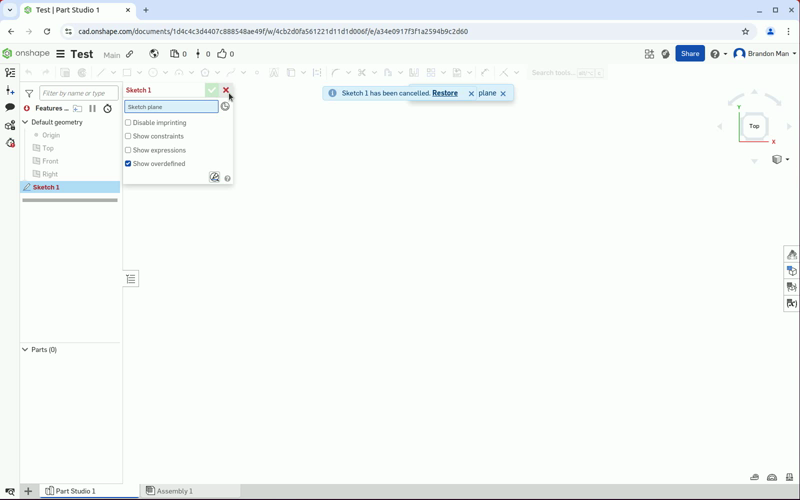
mouse_move(73, 150)
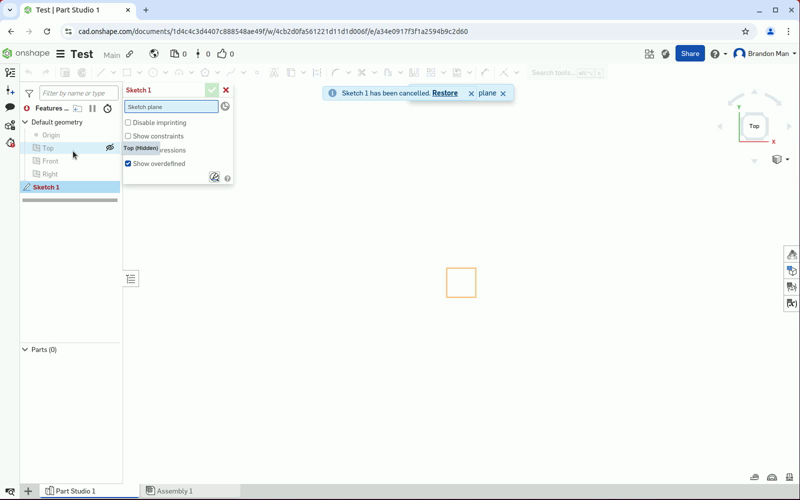
click(73, 150)
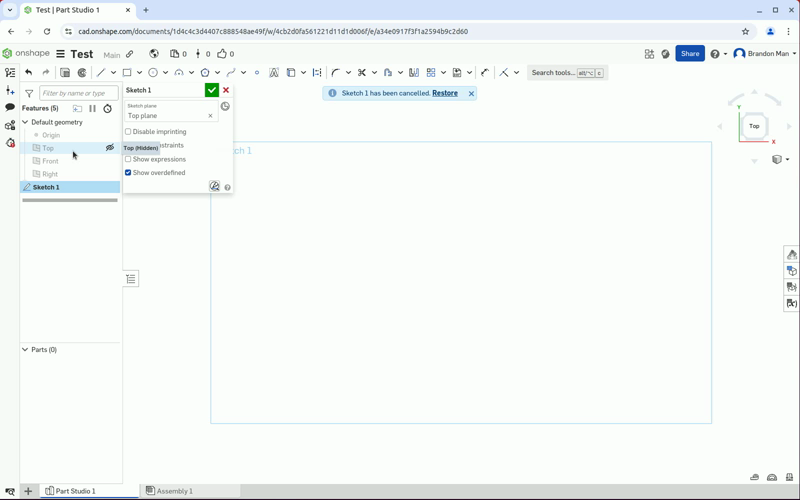
mouse_move(73, 352)
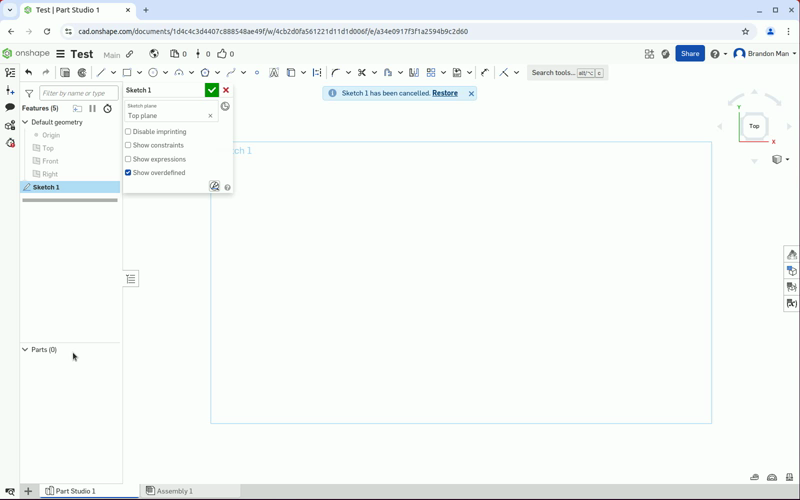
key(y)
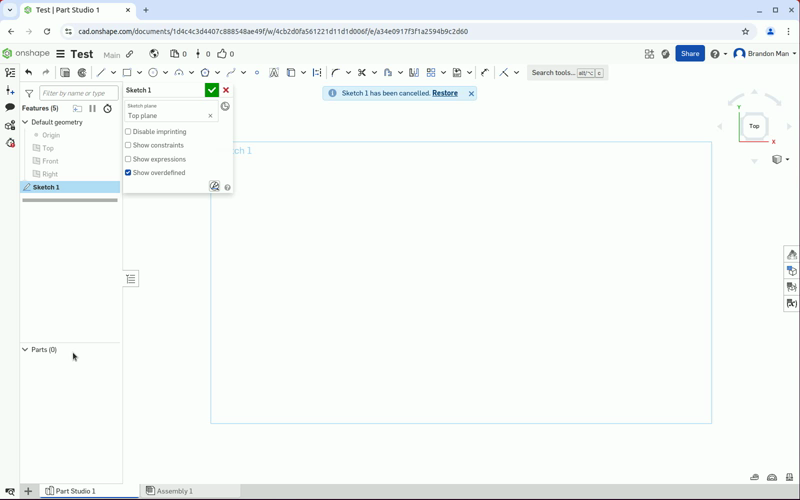
key(l)
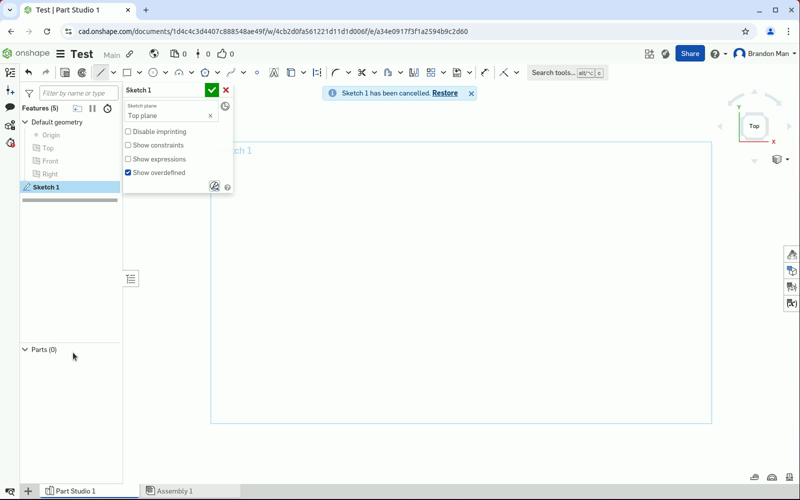
key_down(shift)
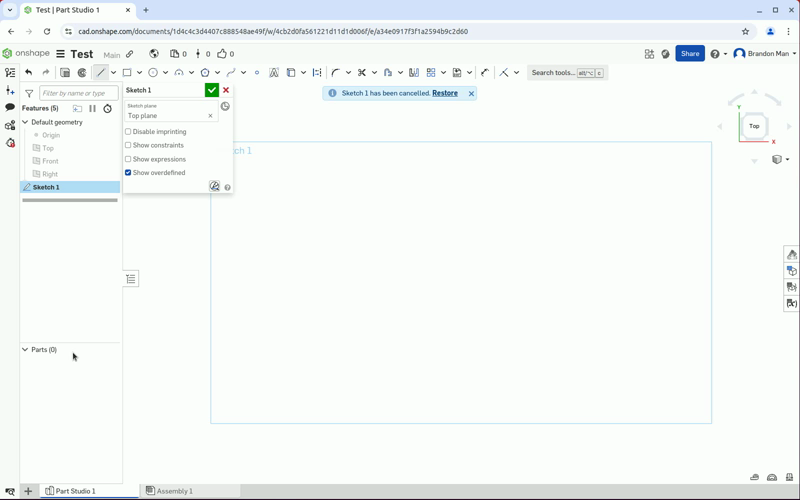
mouse_move(348, 395)
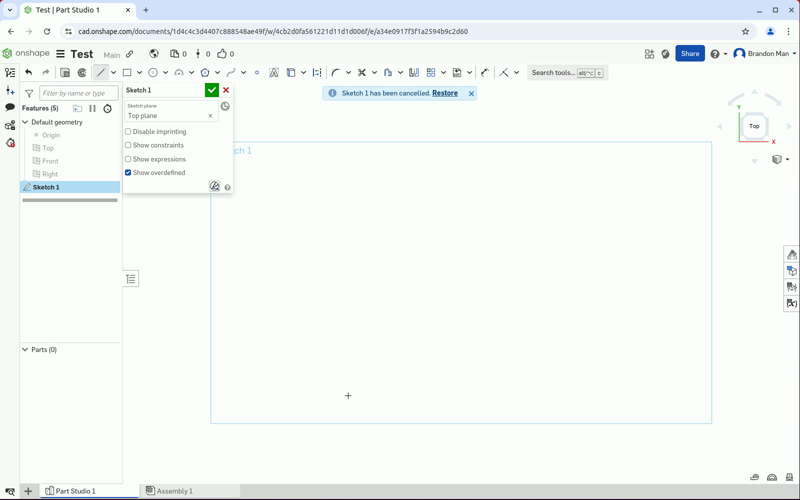
click(348, 395)
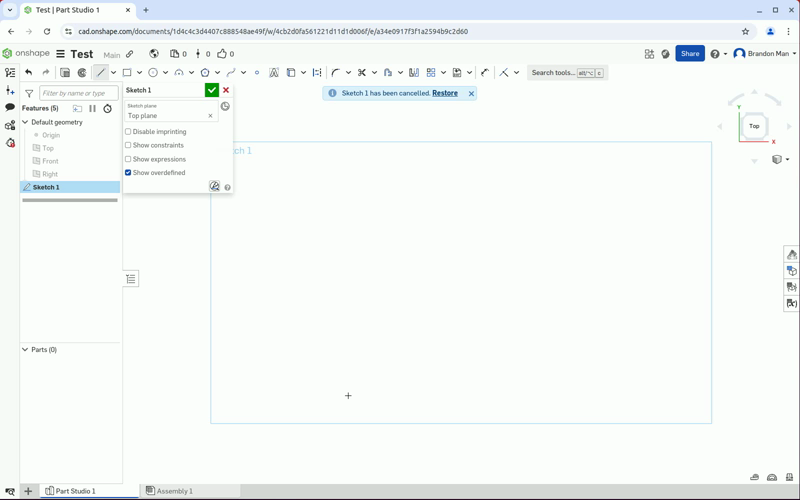
key_up(shift)
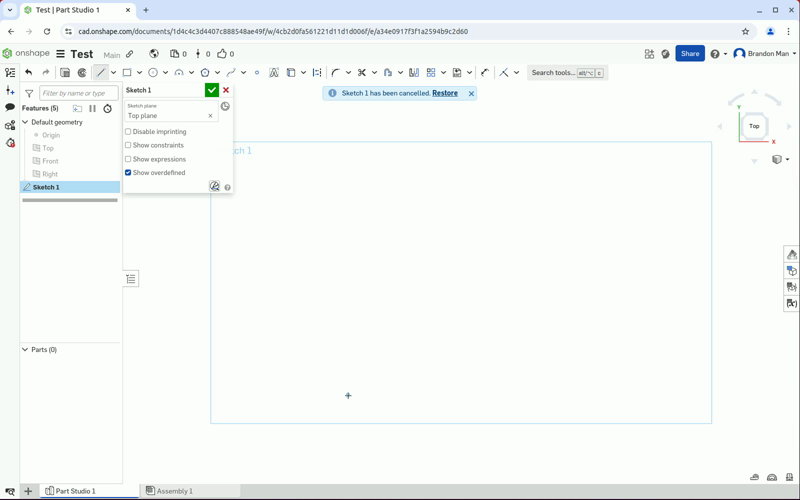
key_down(shift)
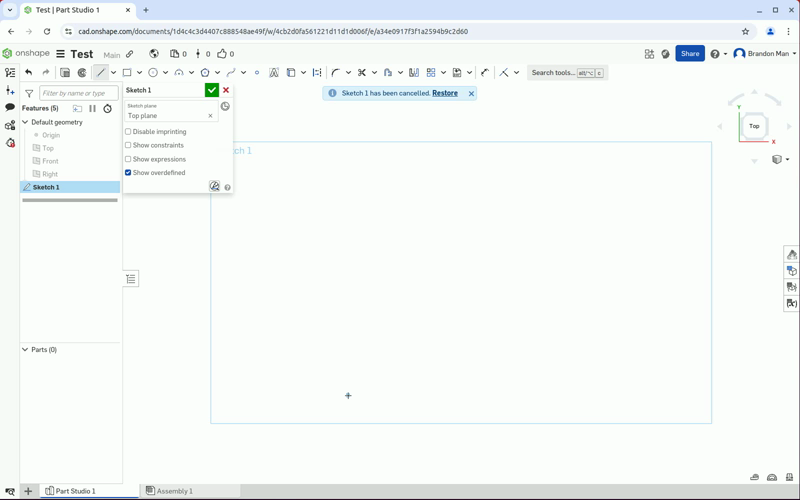
mouse_move(572, 395)
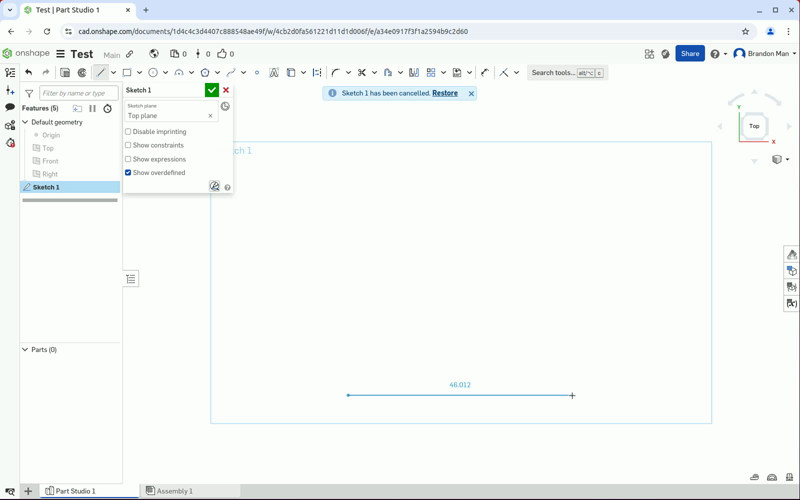
click(572, 395)
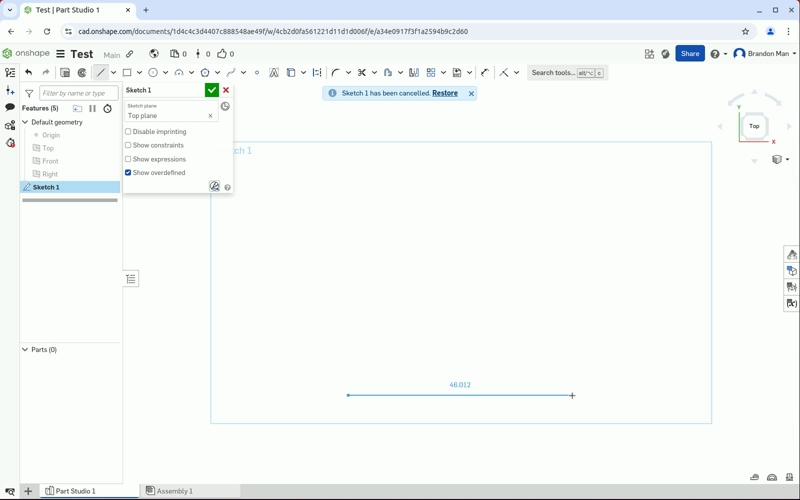
key_up(shift)
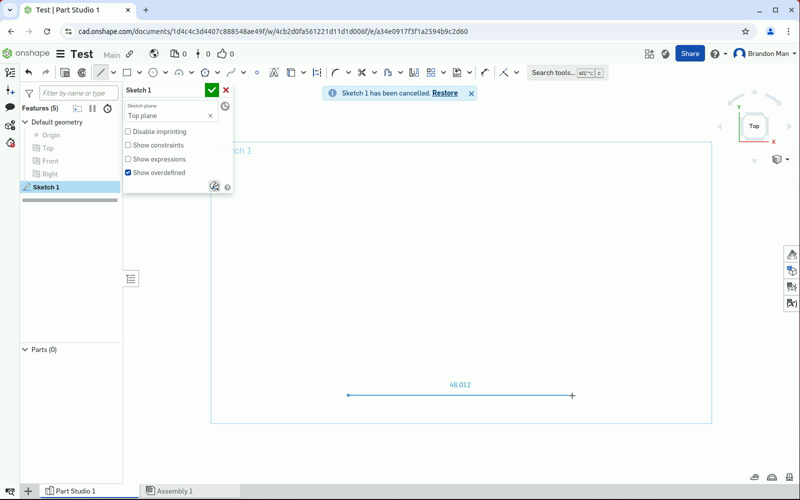
key_down(shift)
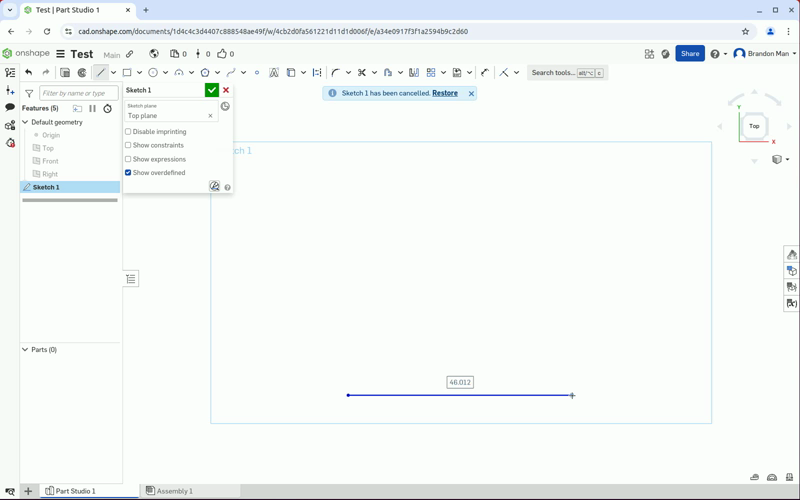
mouse_move(572, 171)
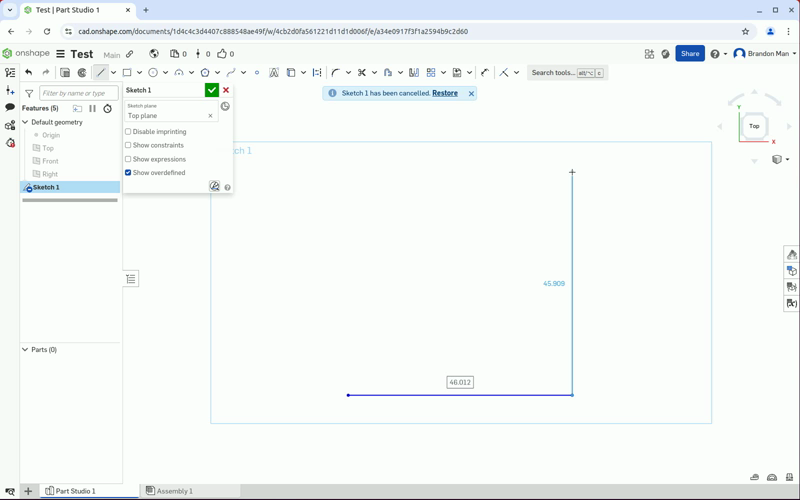
click(572, 171)
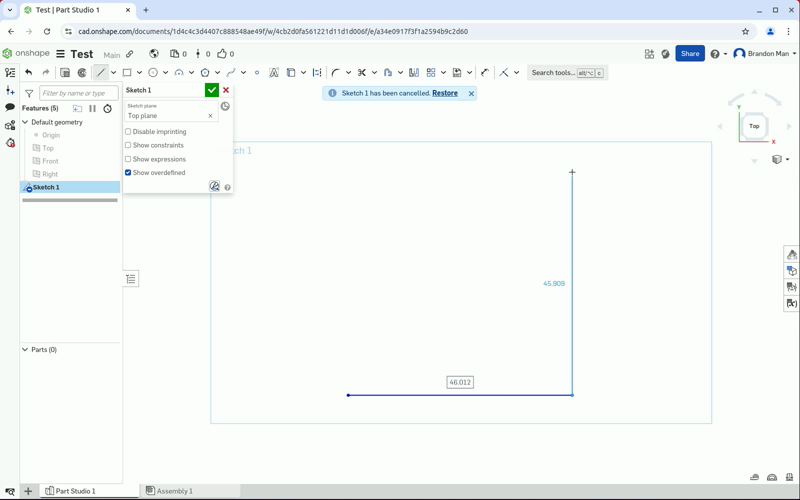
key_up(shift)
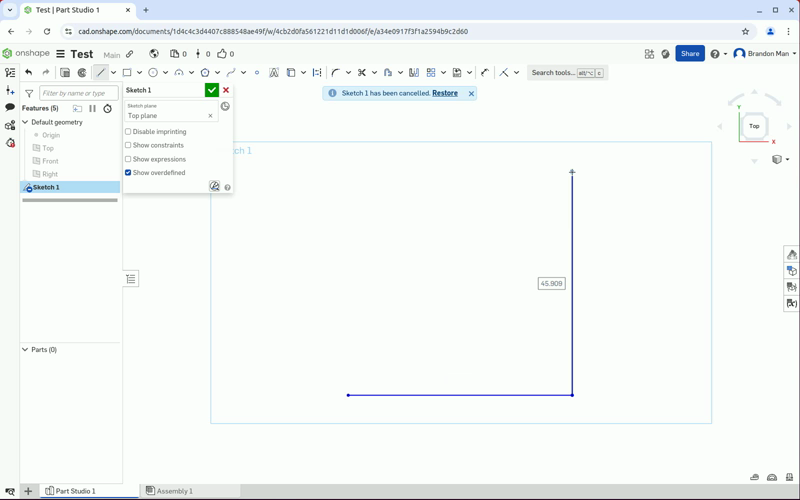
key_down(shift)
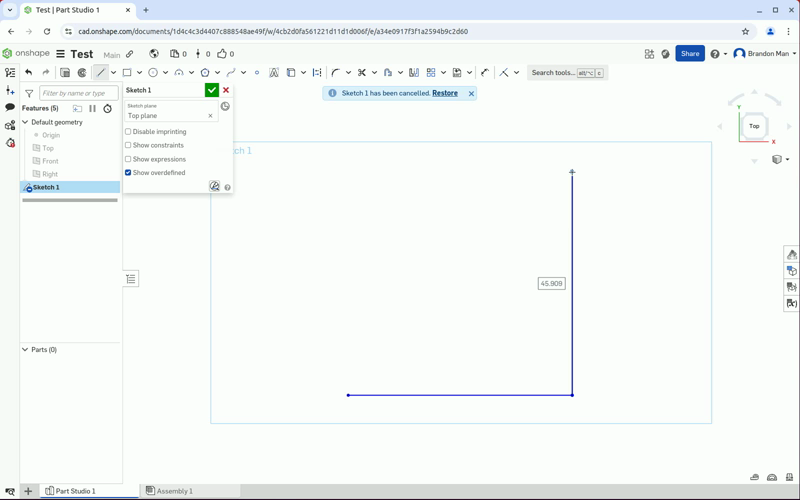
mouse_move(348, 171)
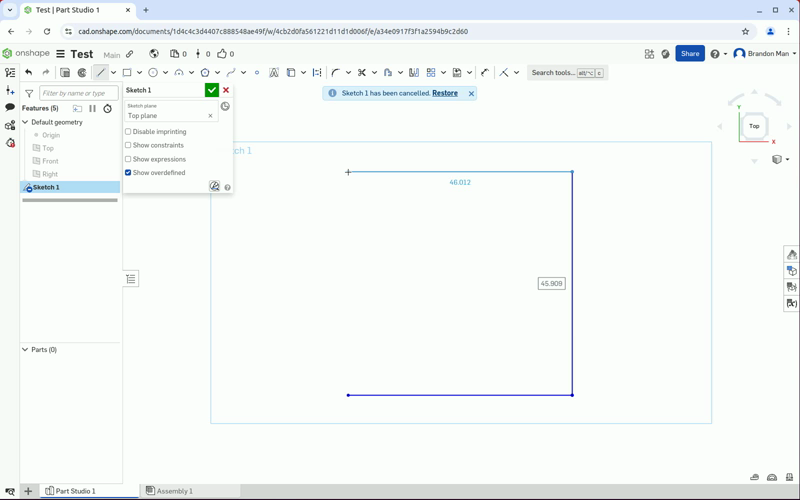
click(348, 171)
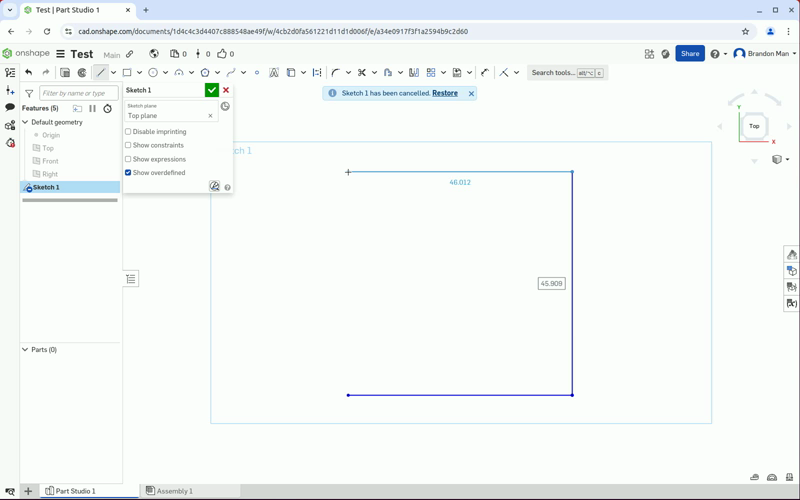
key_up(shift)
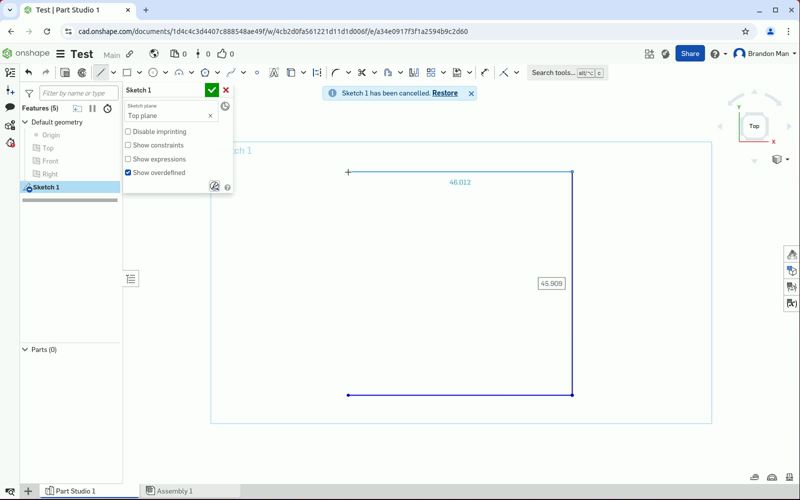
key_down(shift)
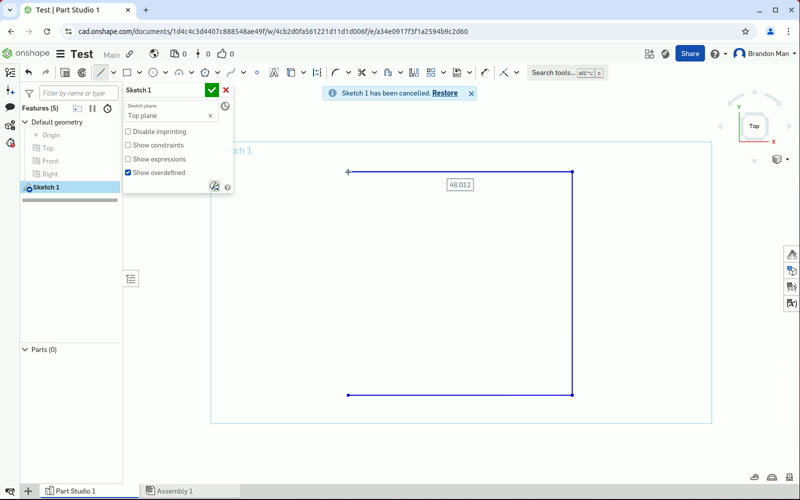
mouse_move(348, 395)
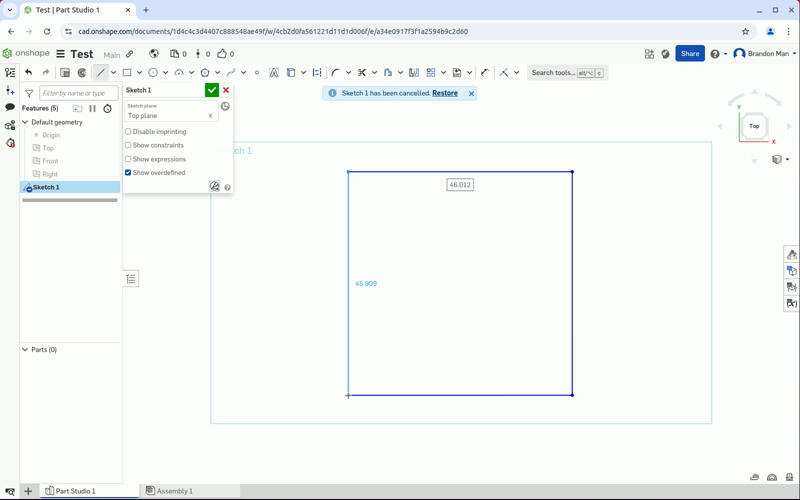
key_up(shift)
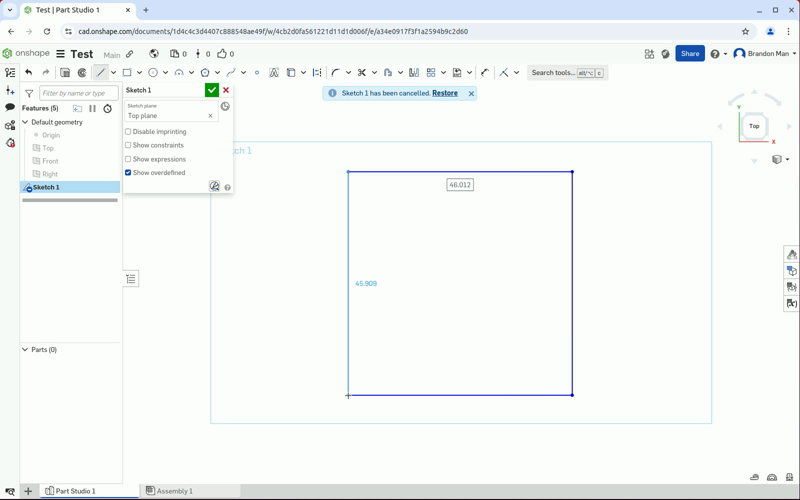
click(348, 395)
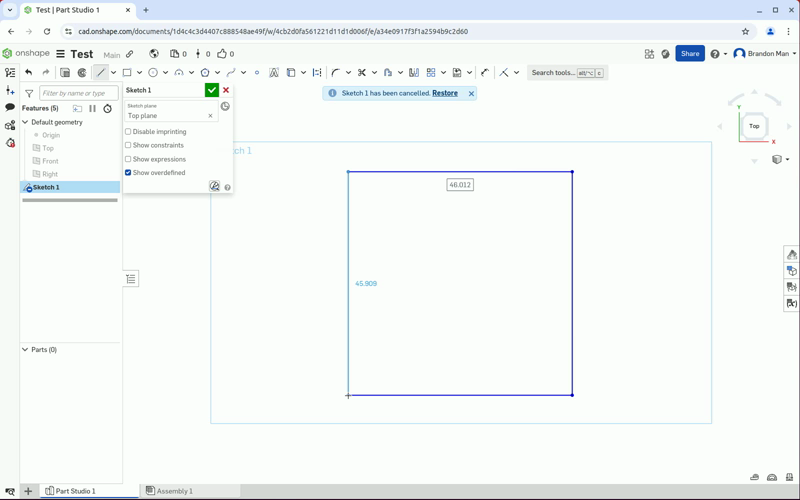
key(esc)
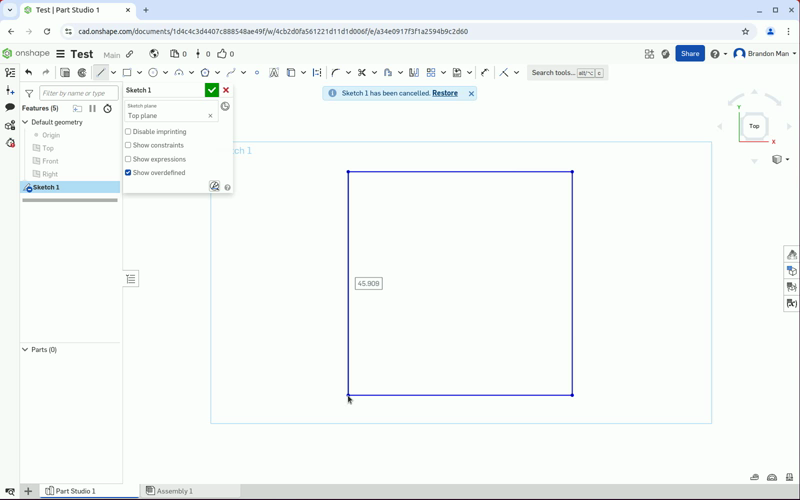
mouse_move(478, 329)
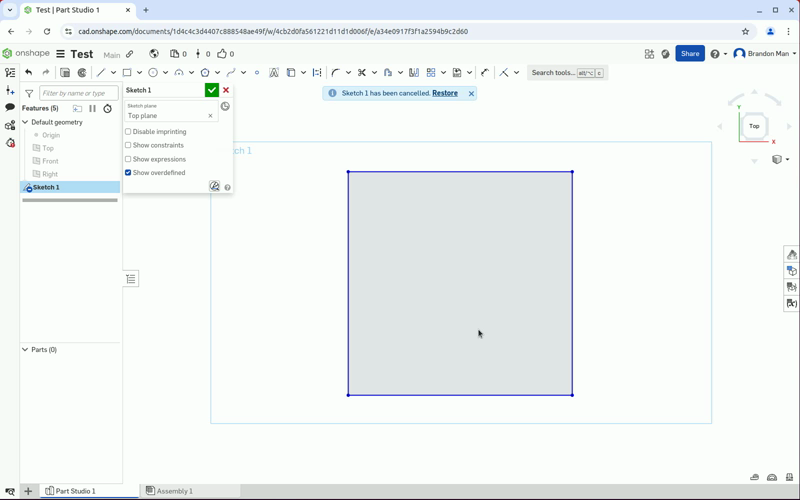
click(478, 329)
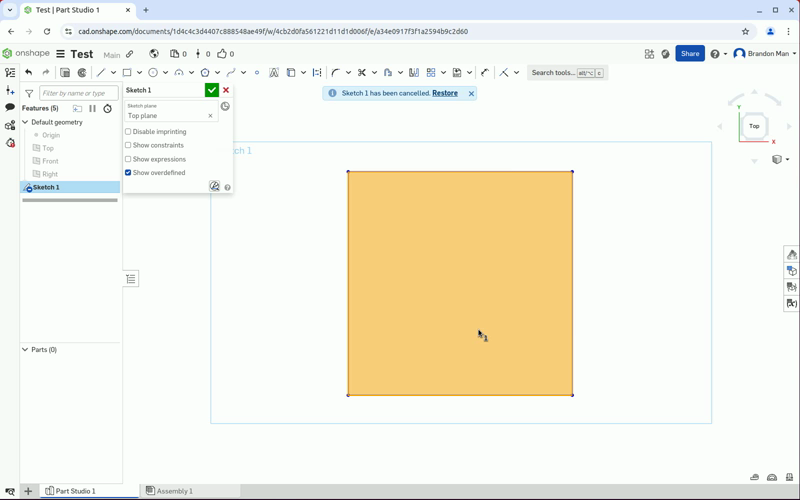
mouse_move(73, 352)
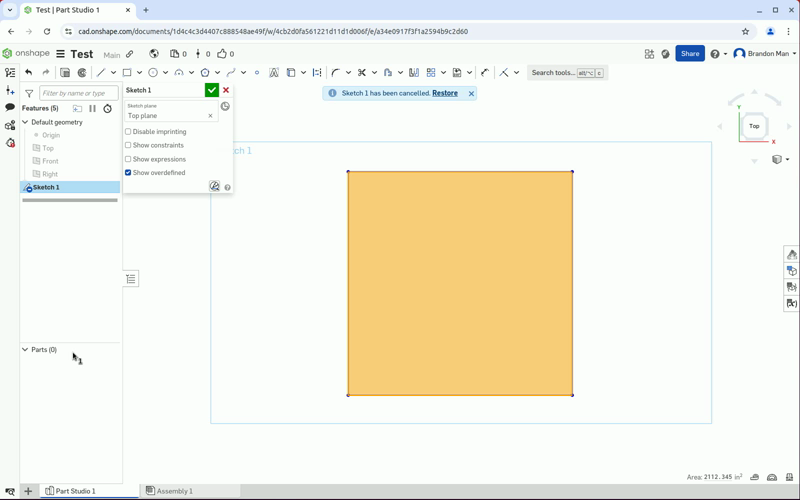
key(shift+y)
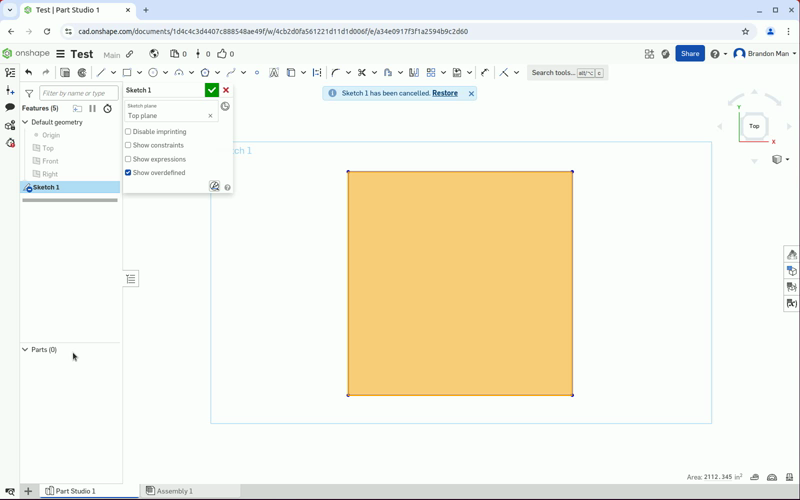
key(shift+e)
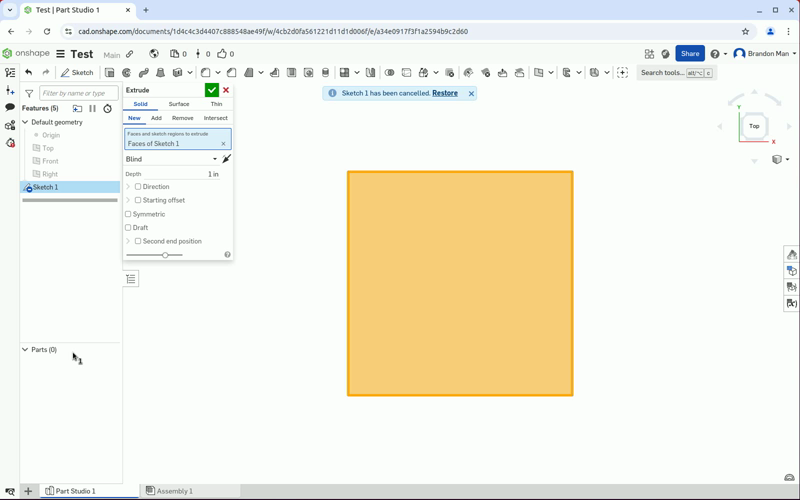
mouse_move(143, 106)
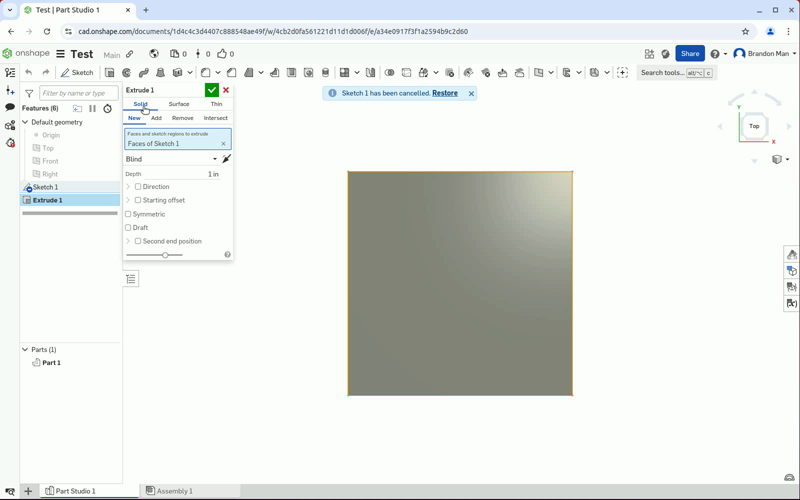
click(143, 106)
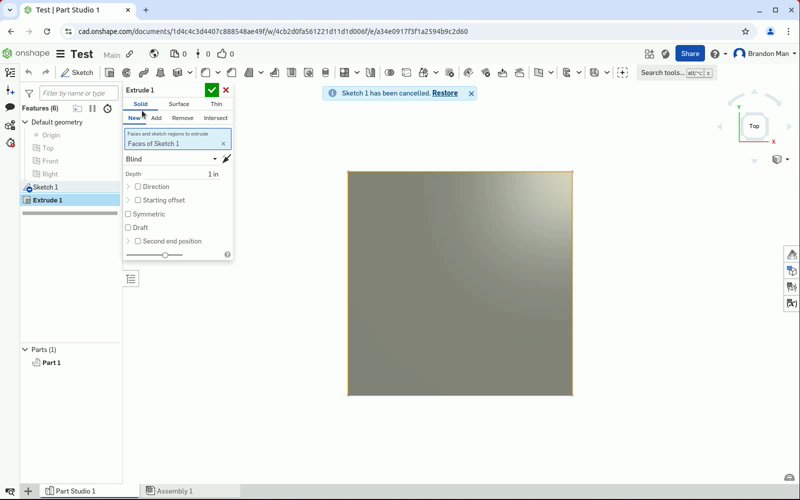
mouse_move(137, 120)
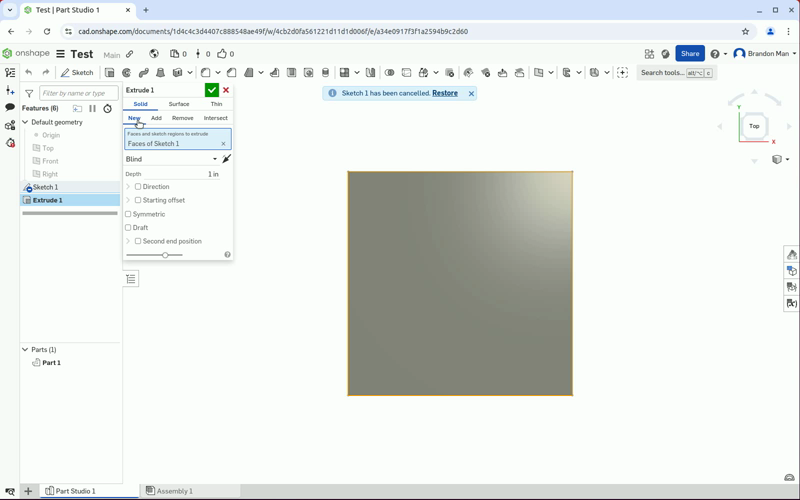
click(137, 120)
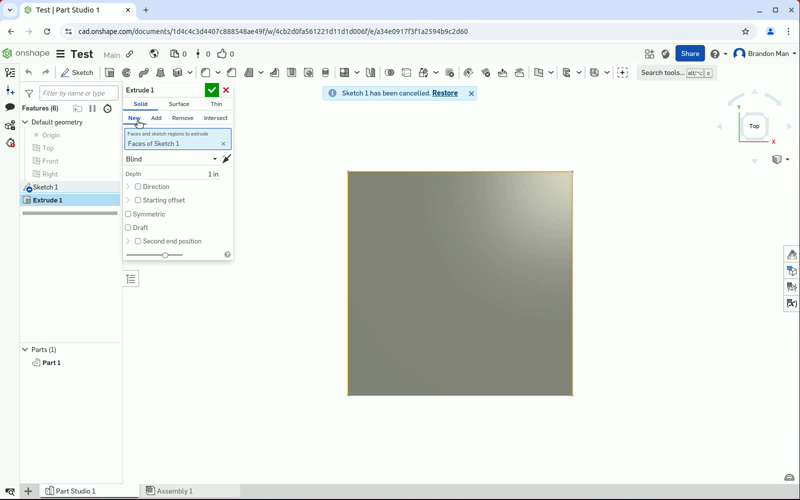
key(tab, 4)
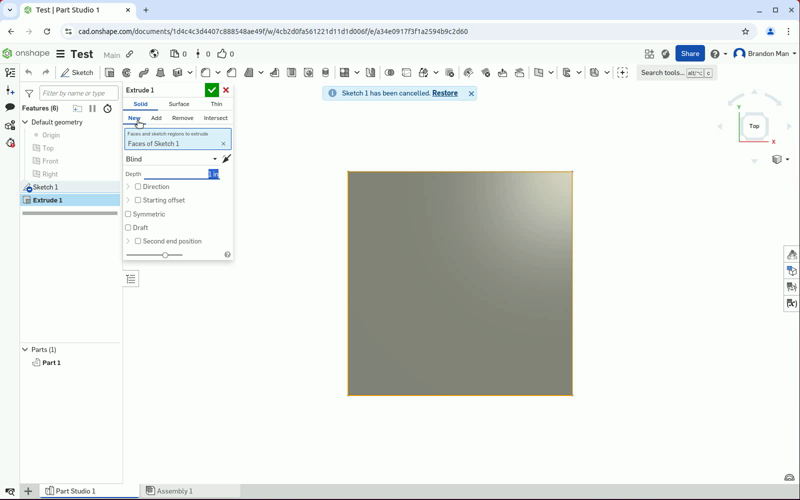
text(2.889)
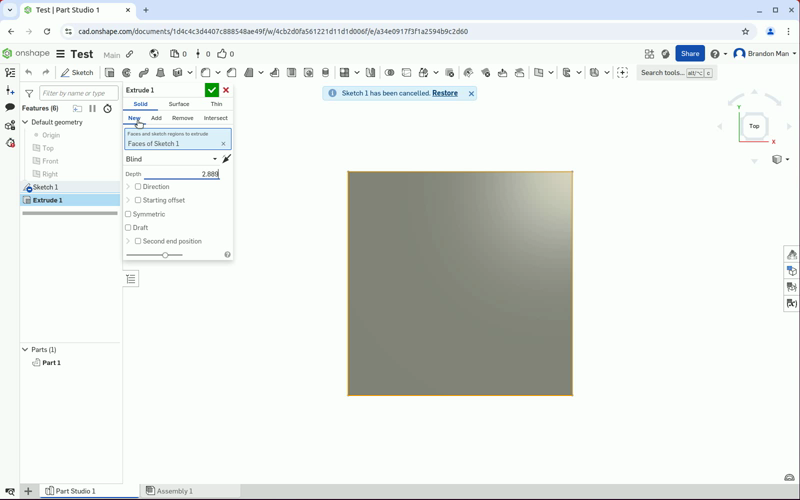
key(enter)
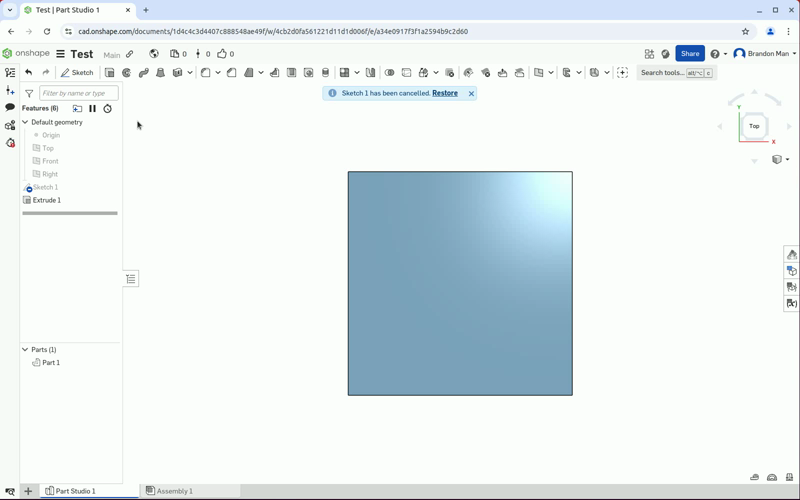
key(shift+h)
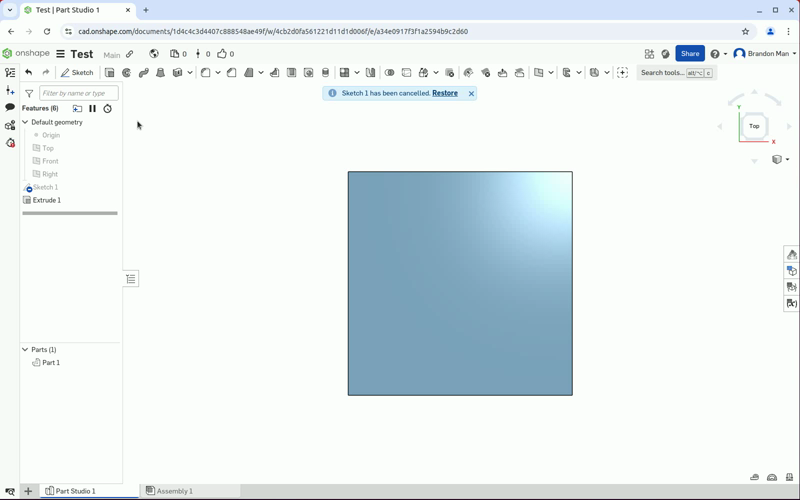
key(shift+h)
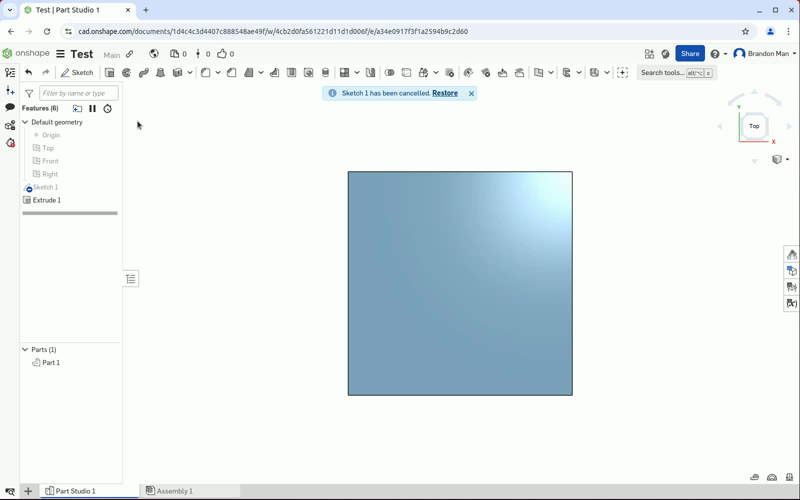
mouse_move(73, 189)
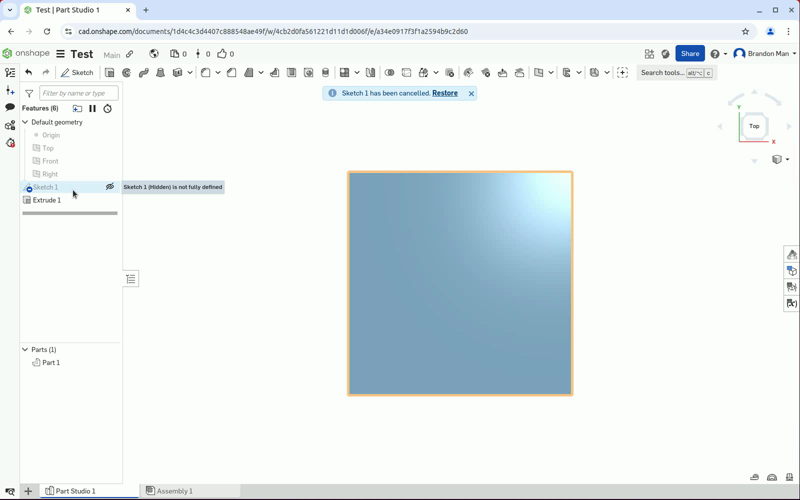
click(73, 189)
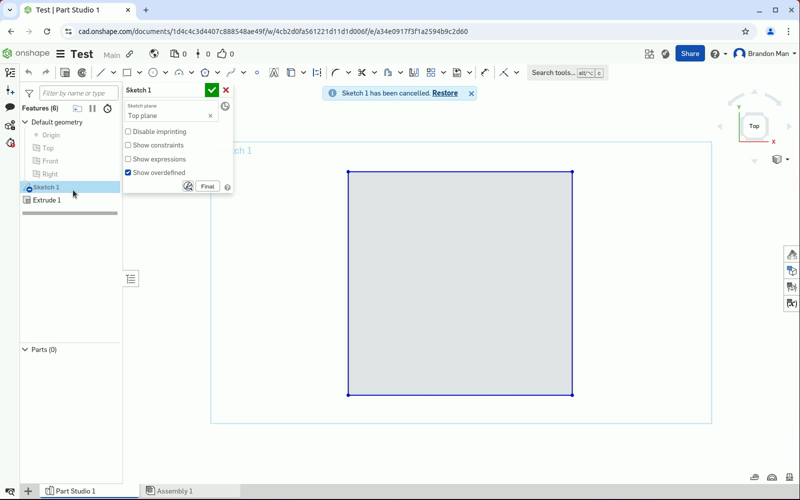
mouse_move(229, 92)
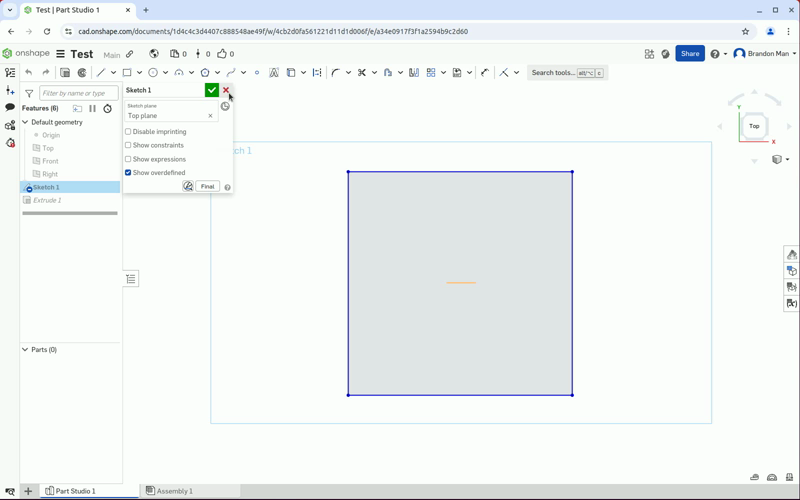
click(229, 92)
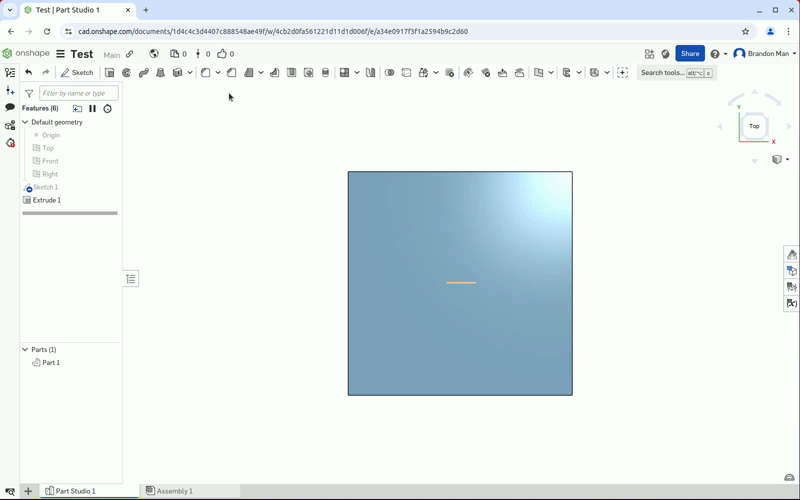
mouse_move(541, 75)
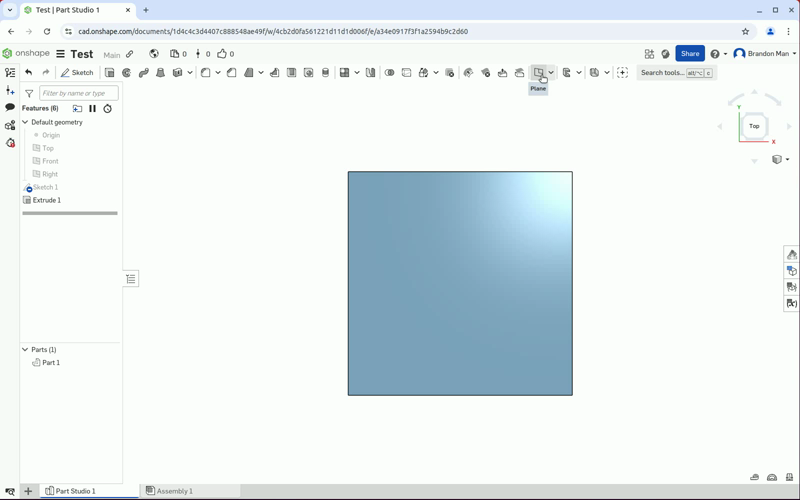
click(541, 75)
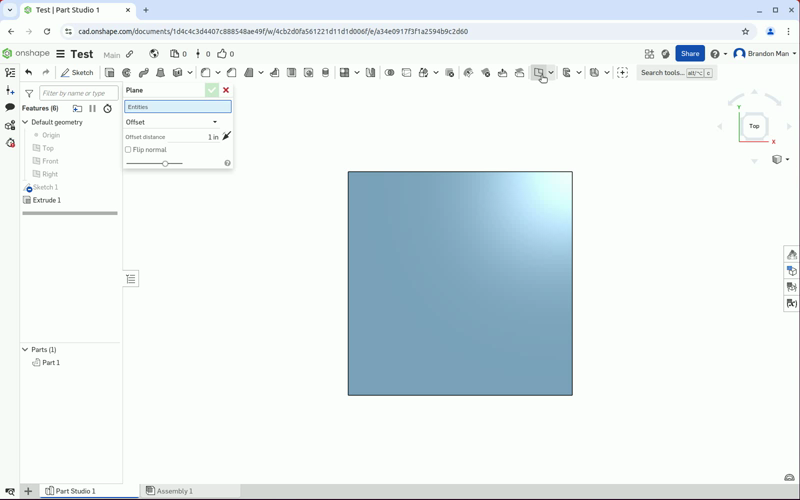
mouse_move(73, 150)
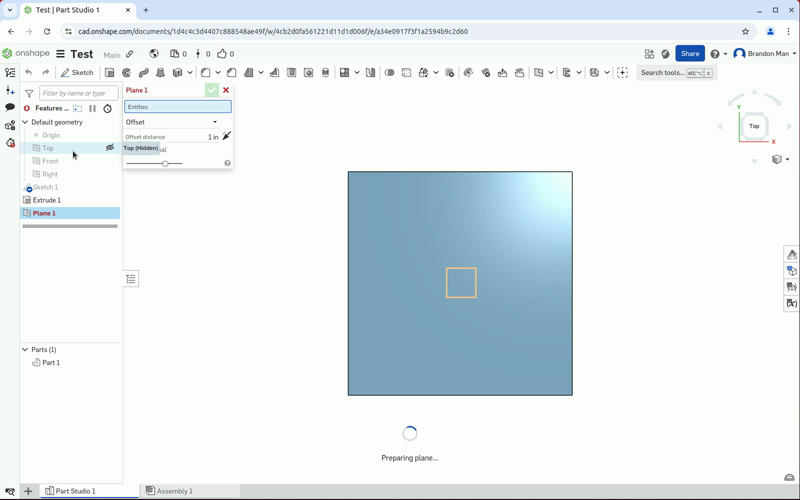
click(73, 150)
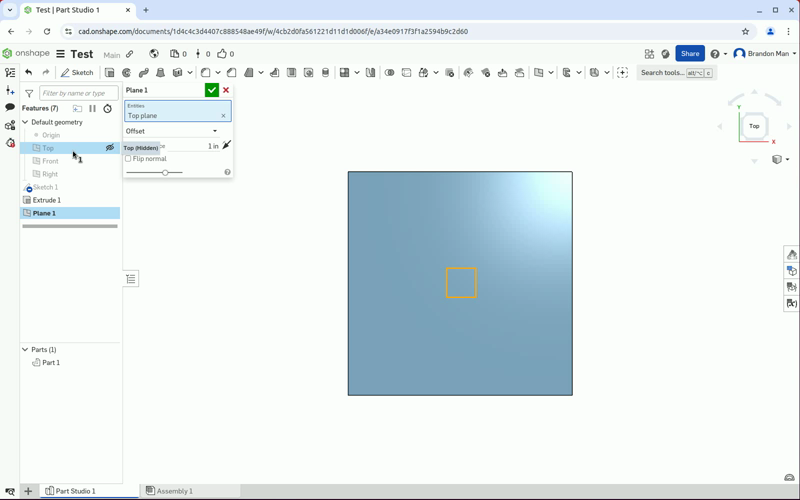
key(tab, 2)
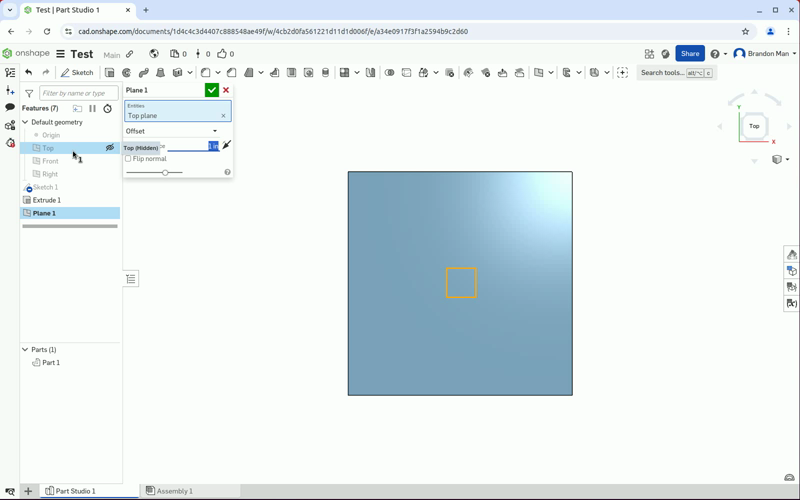
text(2.896)
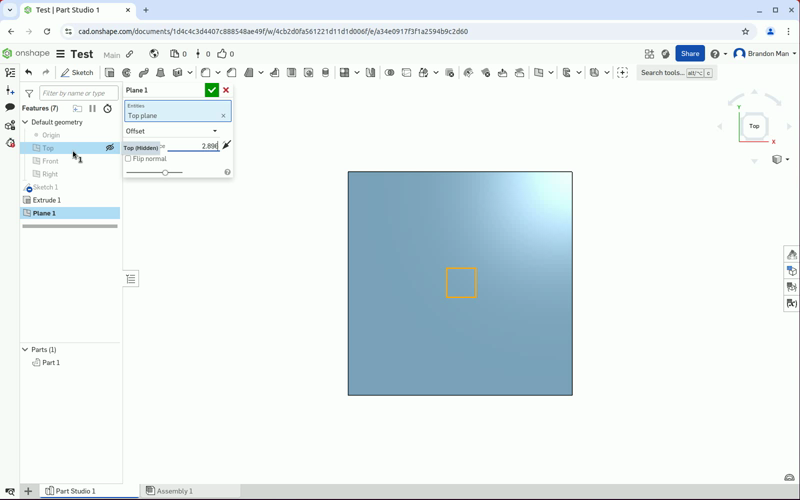
key(enter, 2)
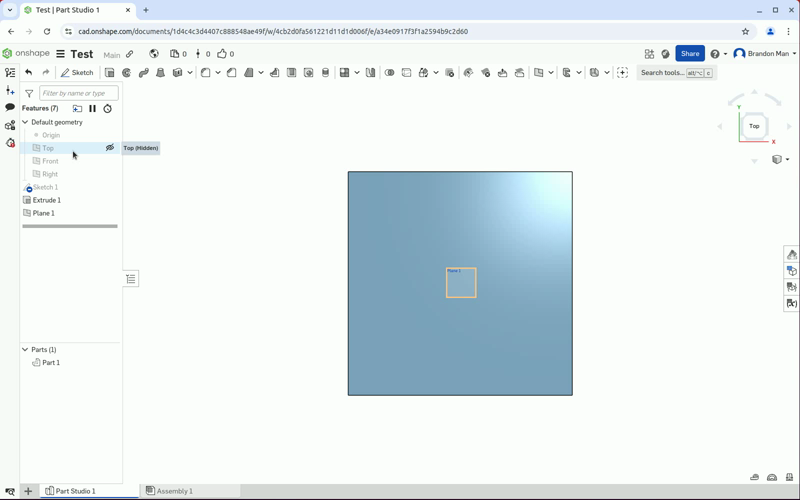
key(shift+s)
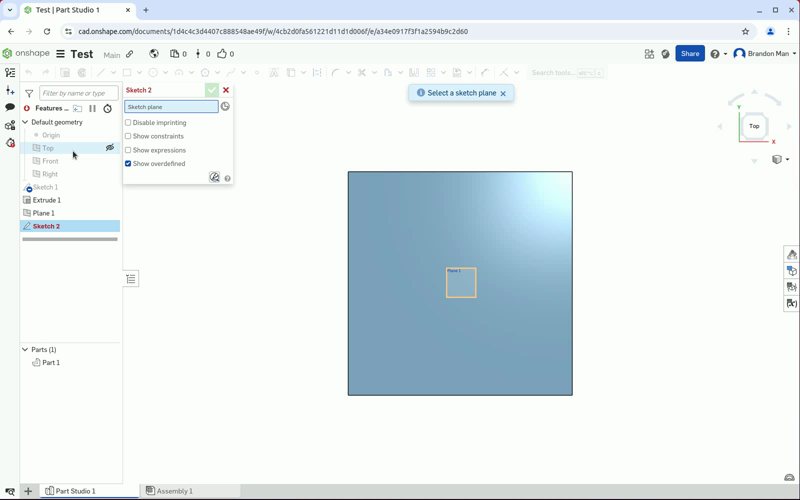
mouse_move(73, 215)
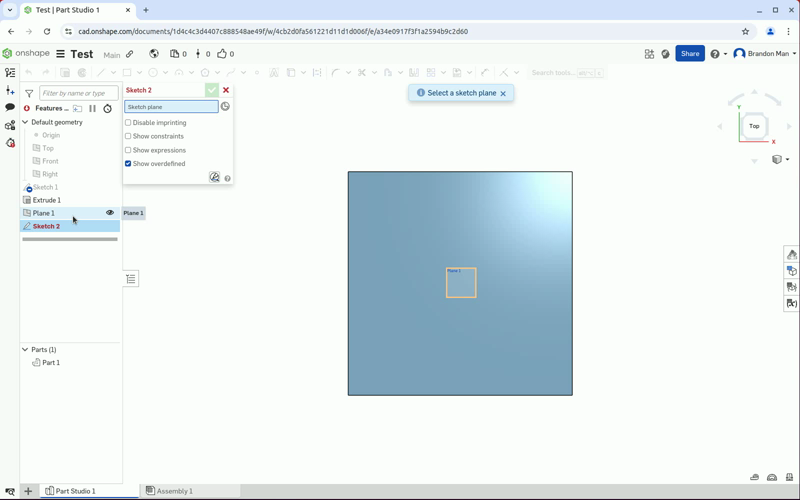
click(73, 215)
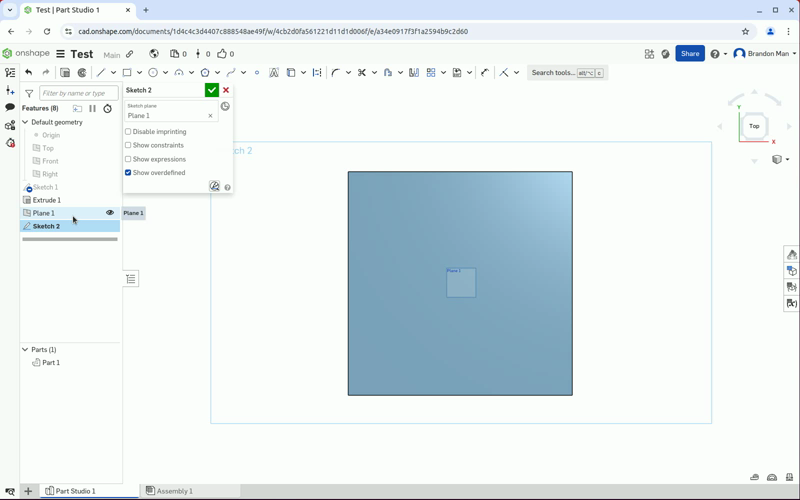
mouse_move(73, 352)
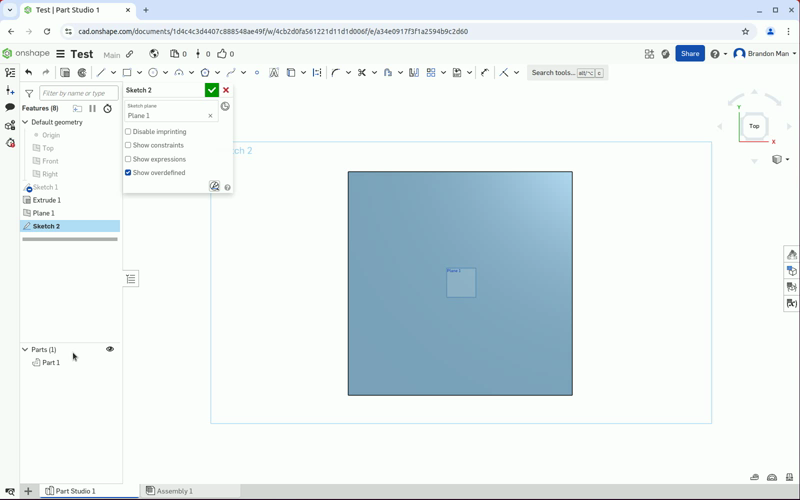
key(y)
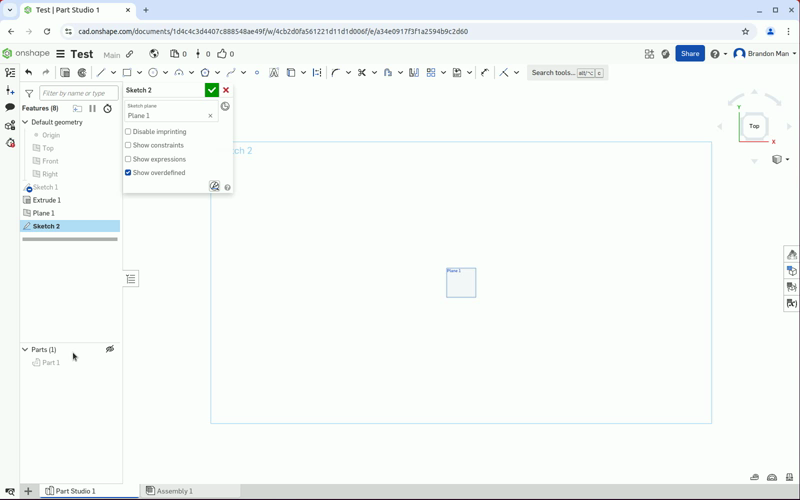
key(l)
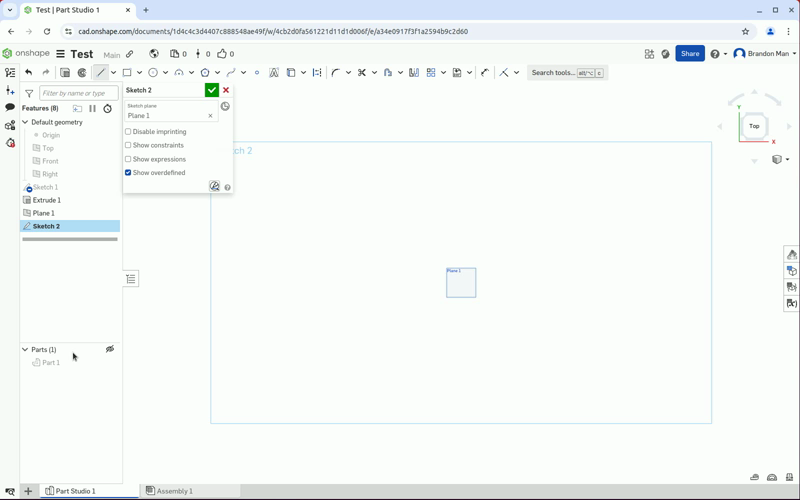
key_down(shift)
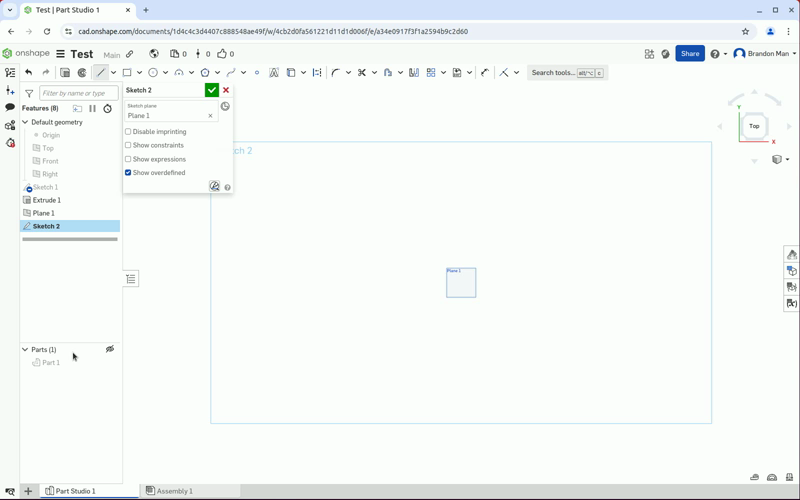
mouse_move(390, 353)
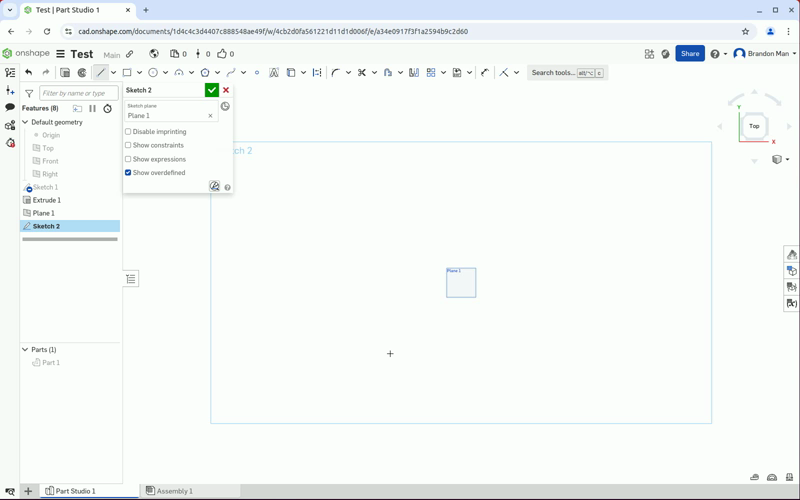
click(390, 353)
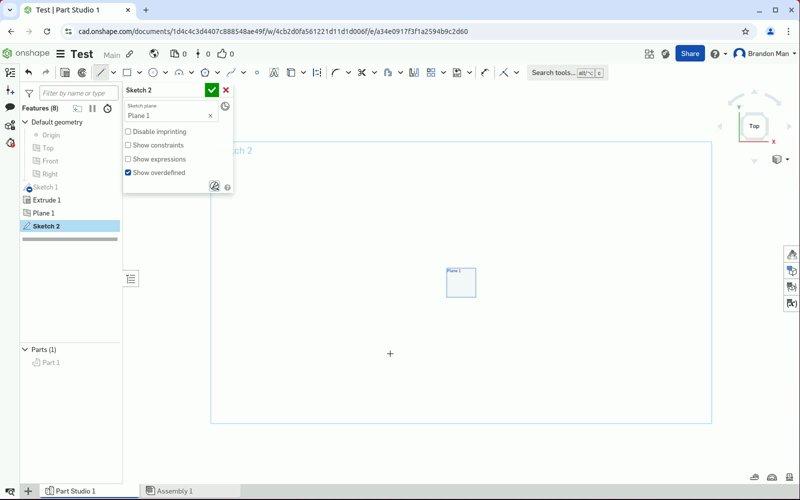
key_up(shift)
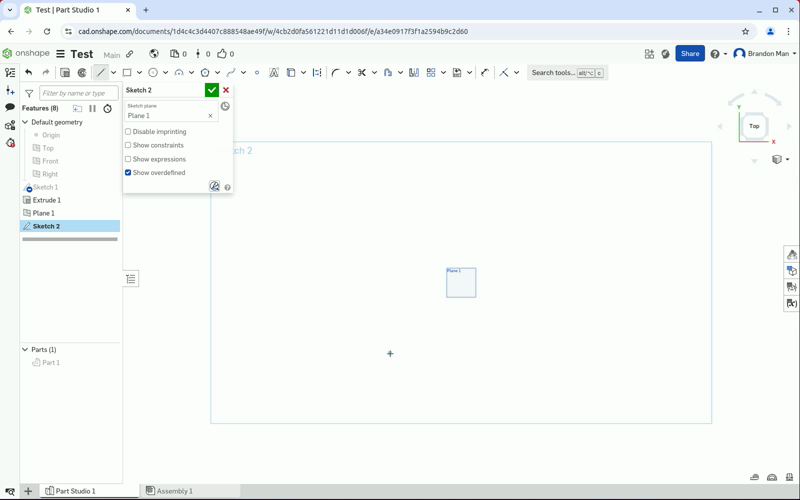
key_down(shift)
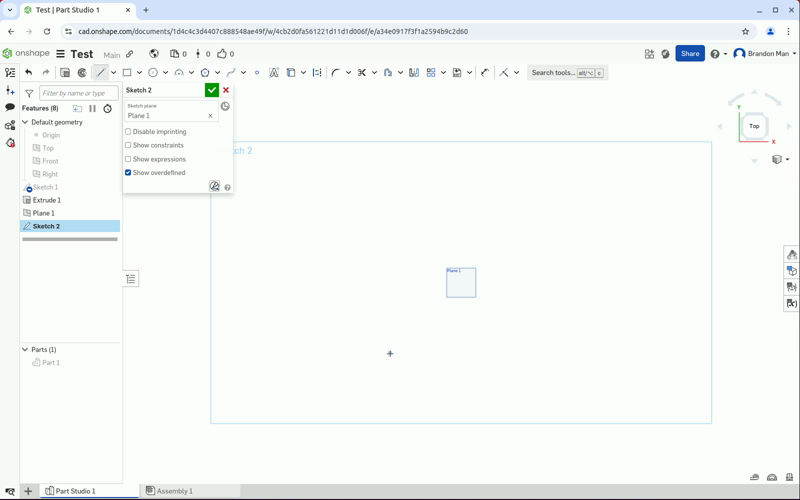
mouse_move(530, 353)
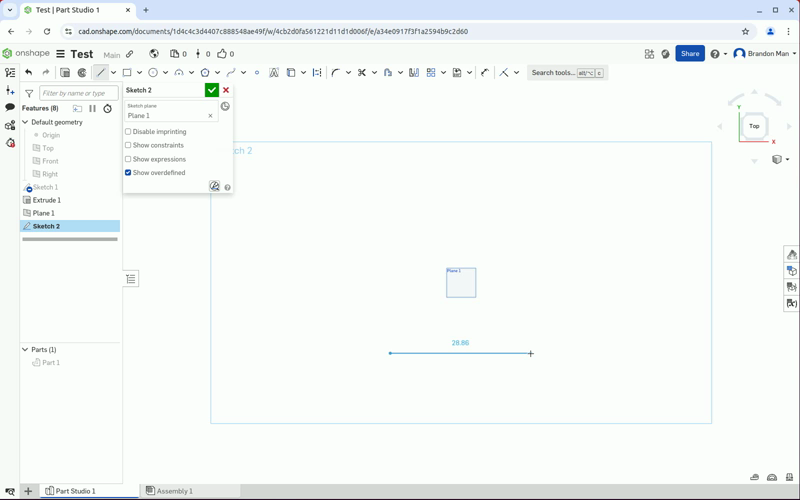
click(530, 353)
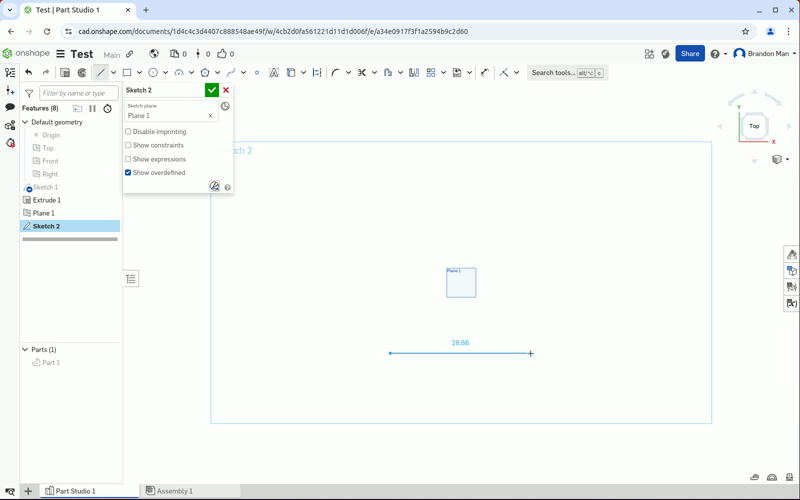
key_up(shift)
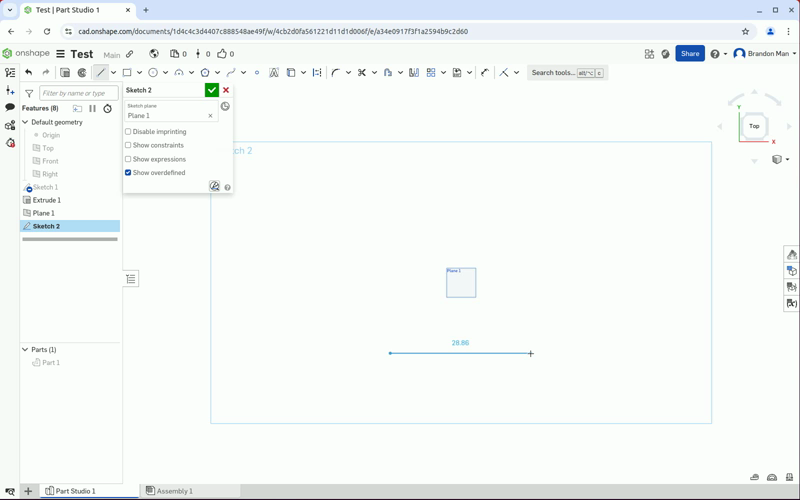
key_down(shift)
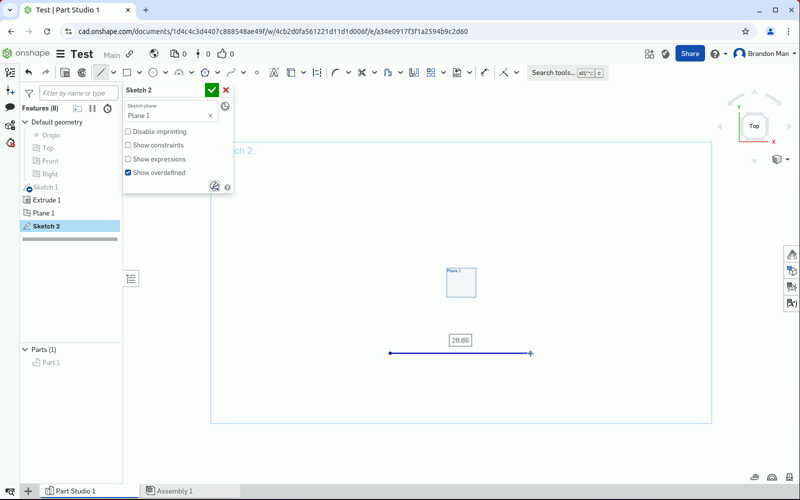
mouse_move(530, 213)
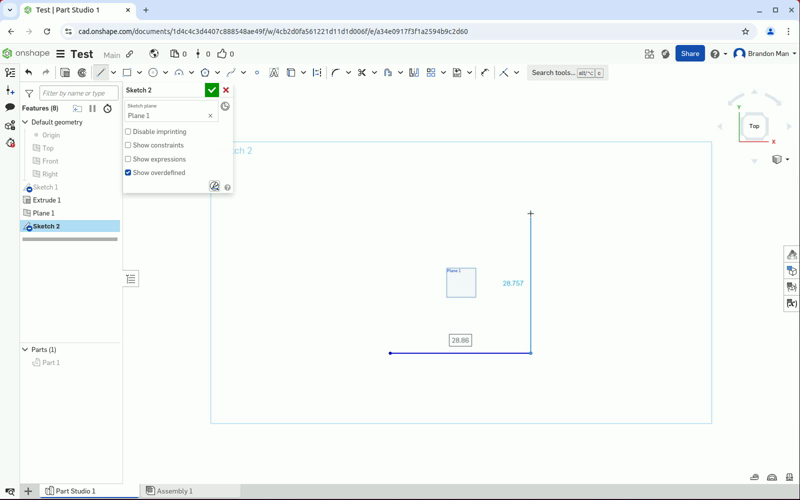
click(530, 213)
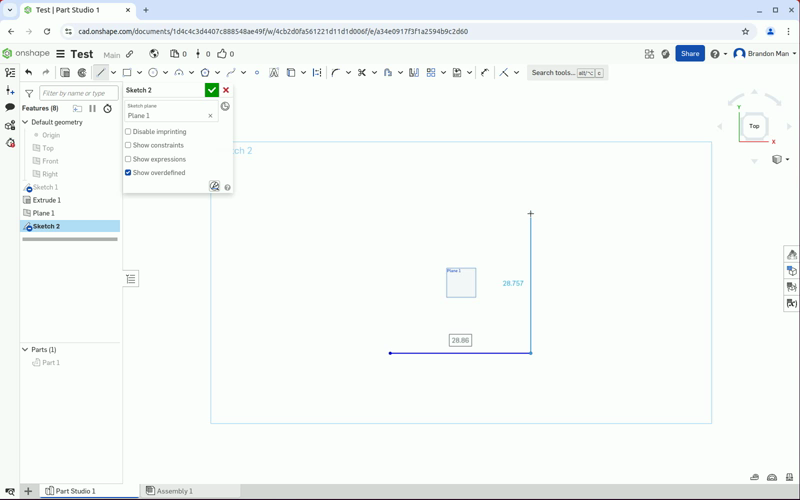
key_up(shift)
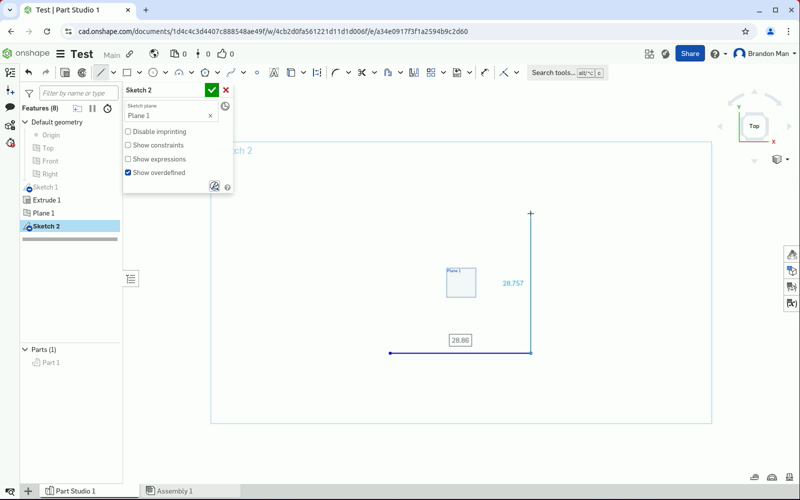
key_down(shift)
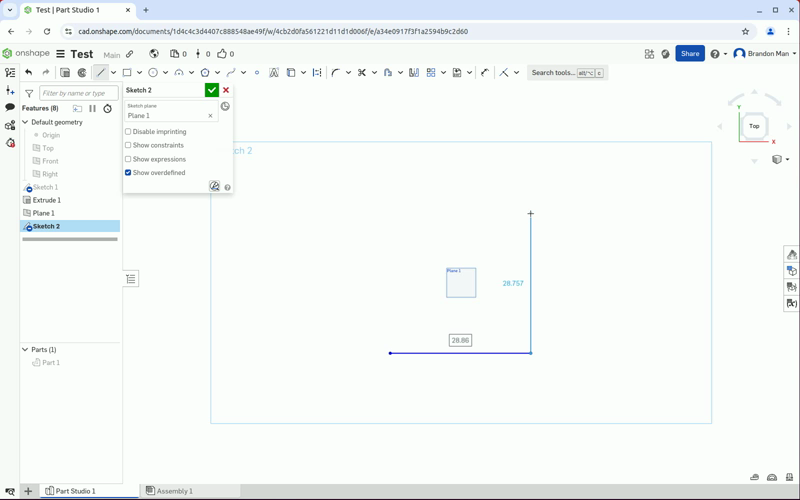
mouse_move(390, 213)
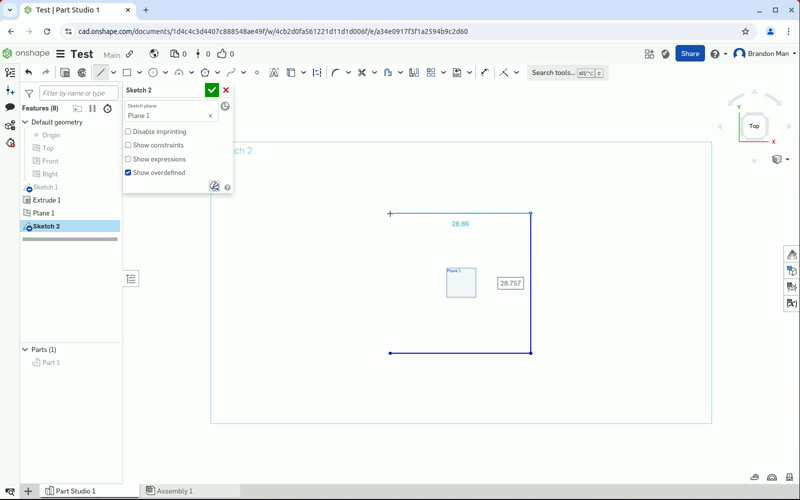
click(390, 213)
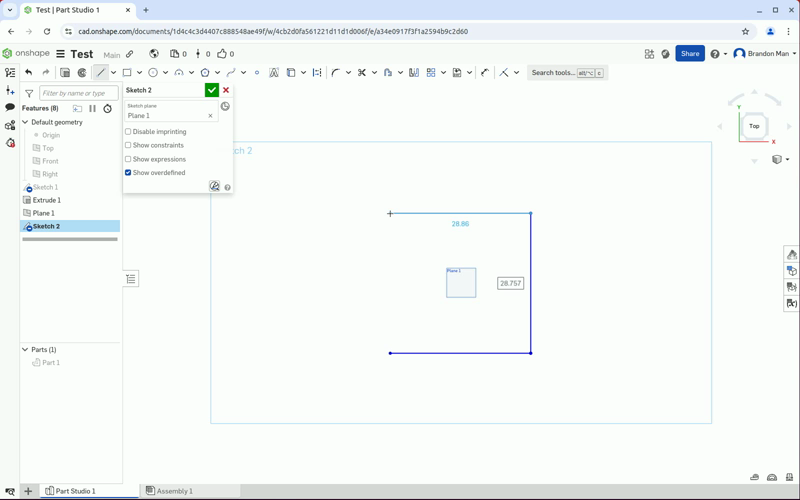
key_up(shift)
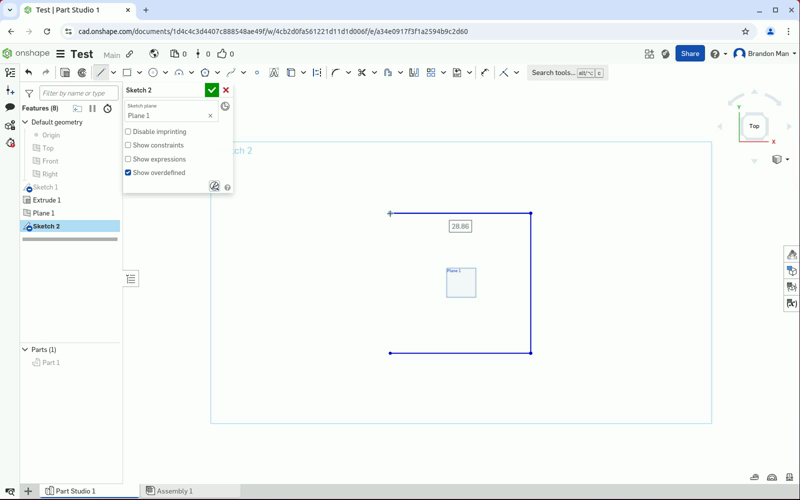
key_down(shift)
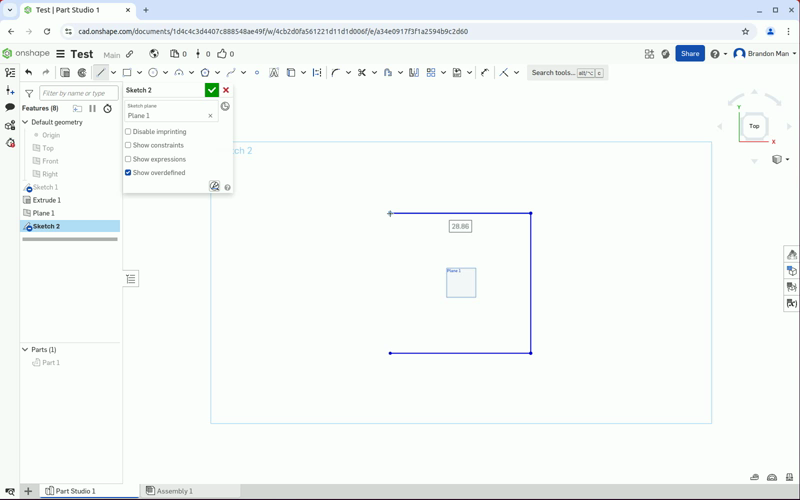
mouse_move(390, 353)
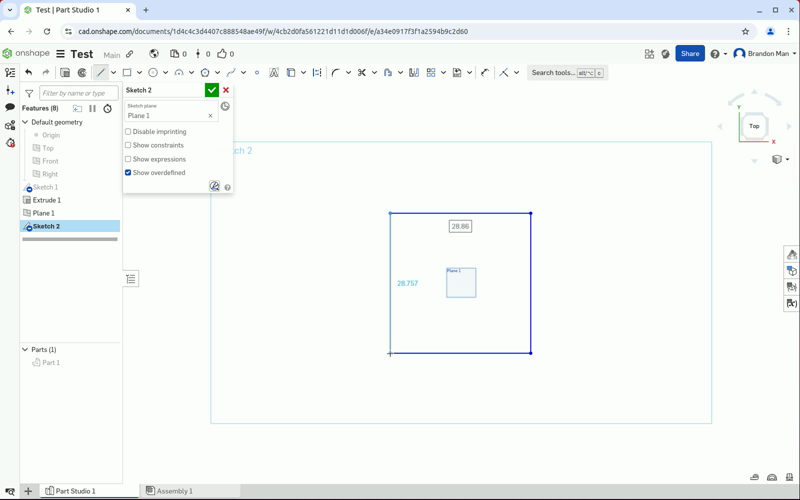
key_up(shift)
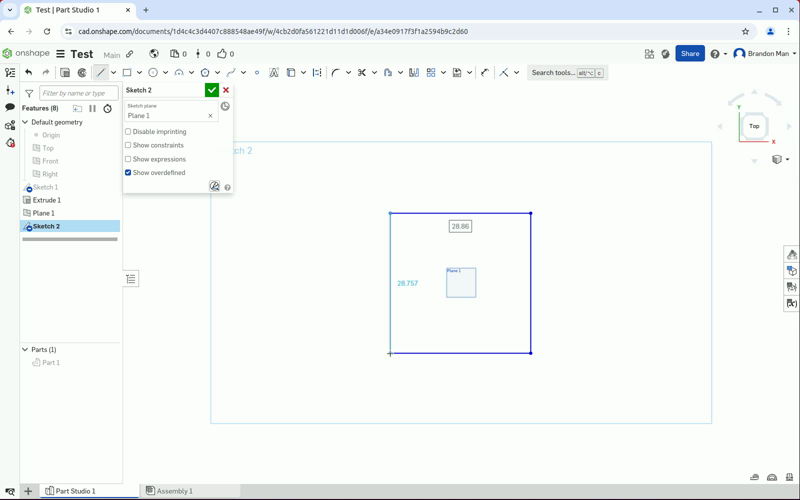
click(390, 353)
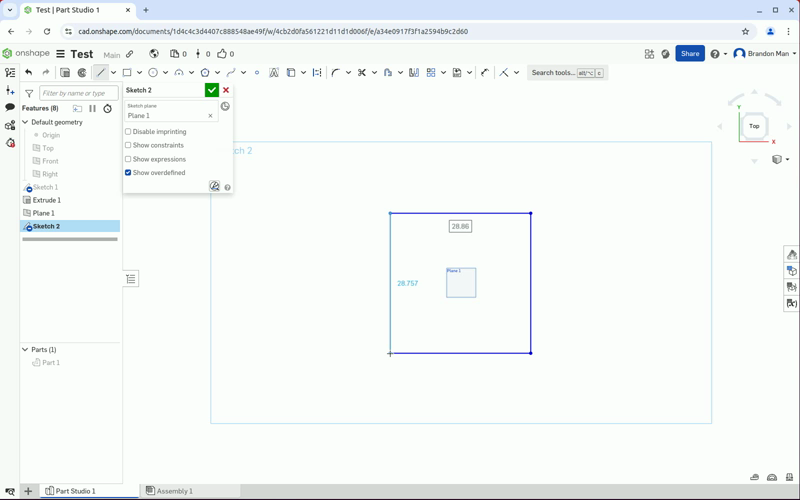
key(esc)
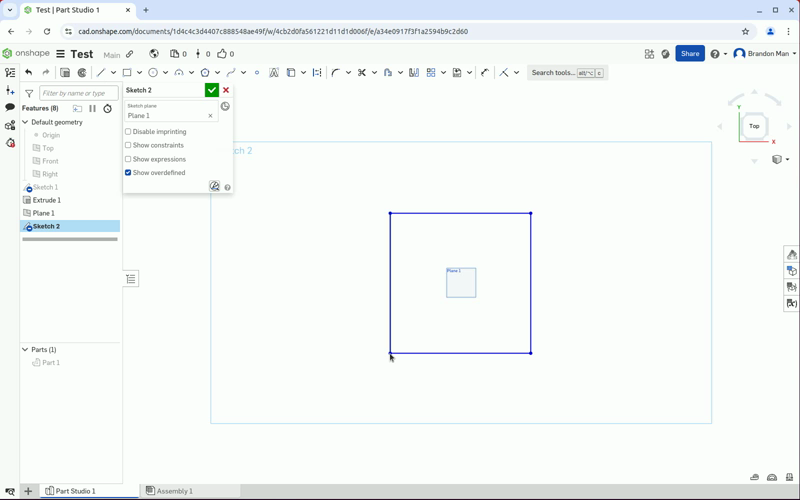
mouse_move(436, 302)
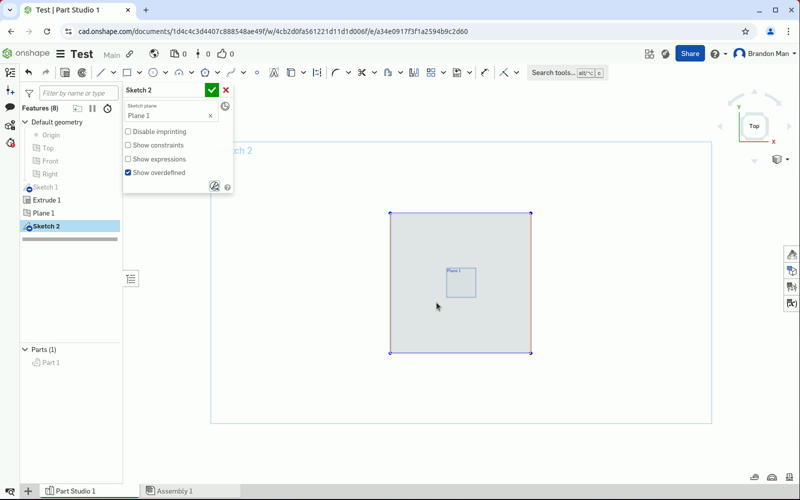
click(436, 302)
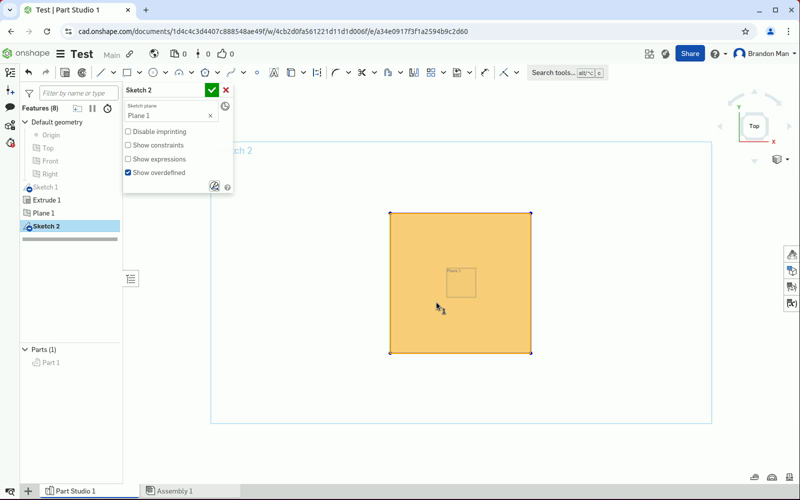
mouse_move(73, 352)
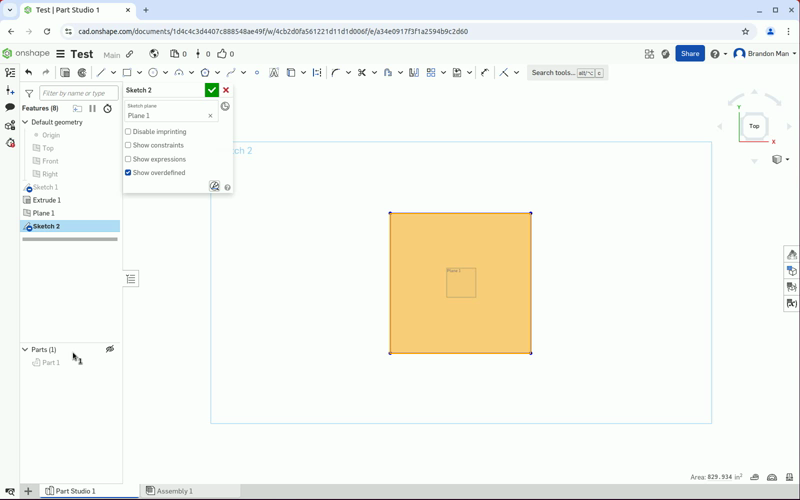
key(shift+y)
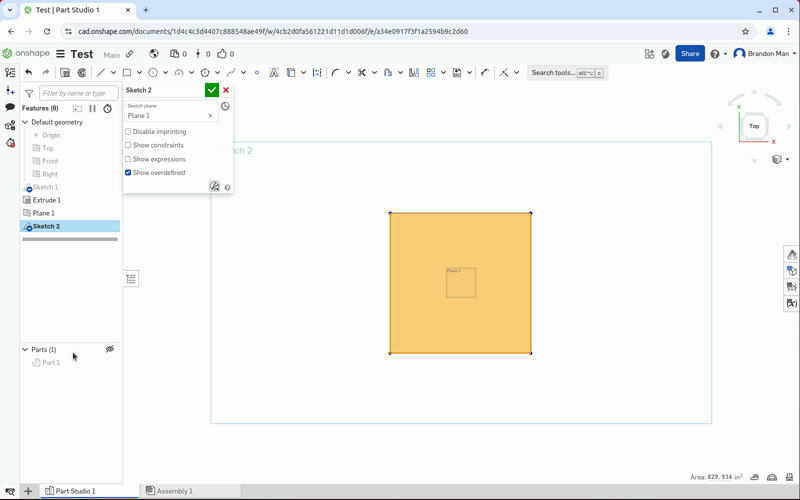
key(shift+e)
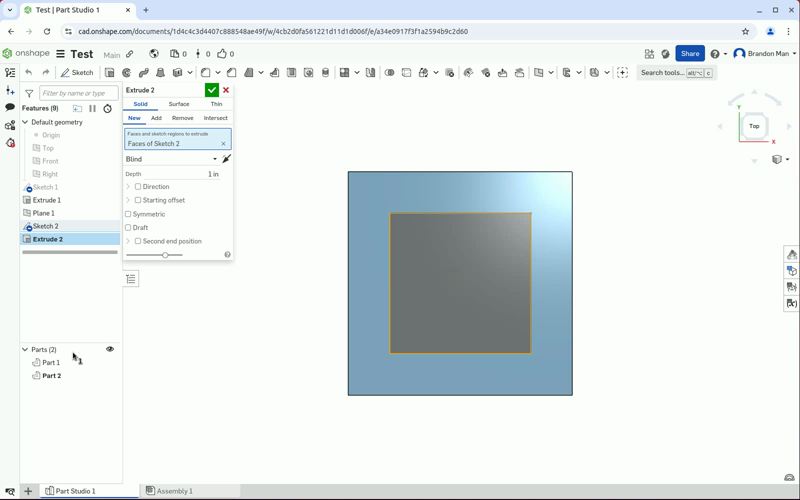
mouse_move(143, 106)
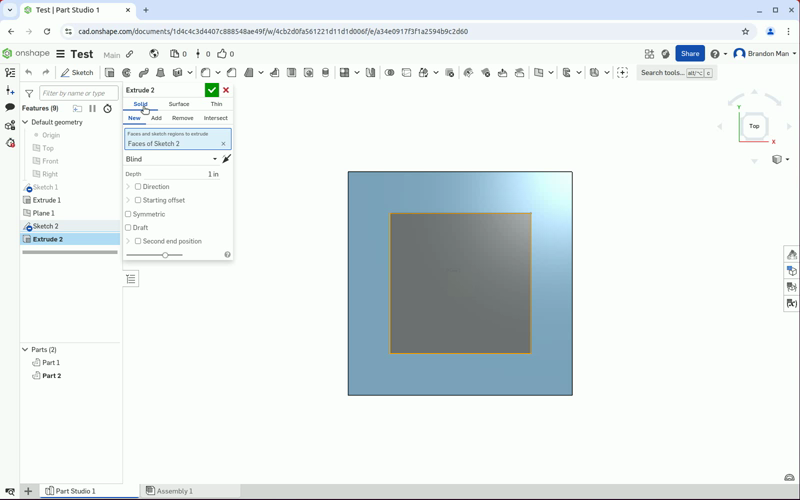
click(143, 106)
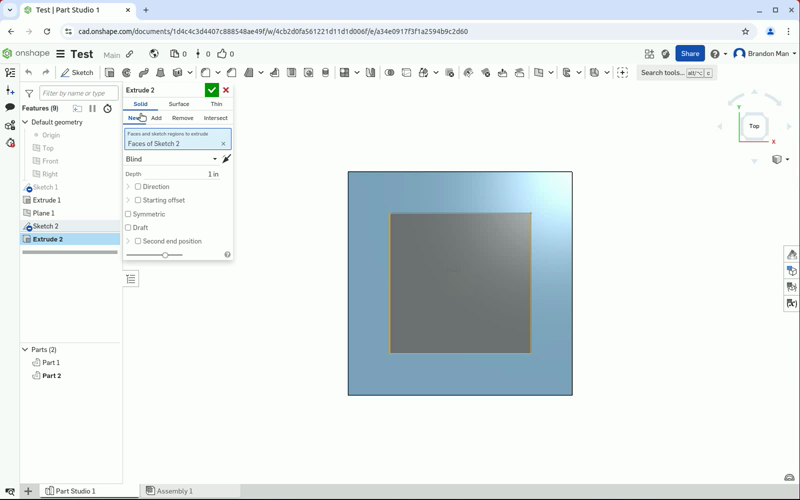
mouse_move(137, 120)
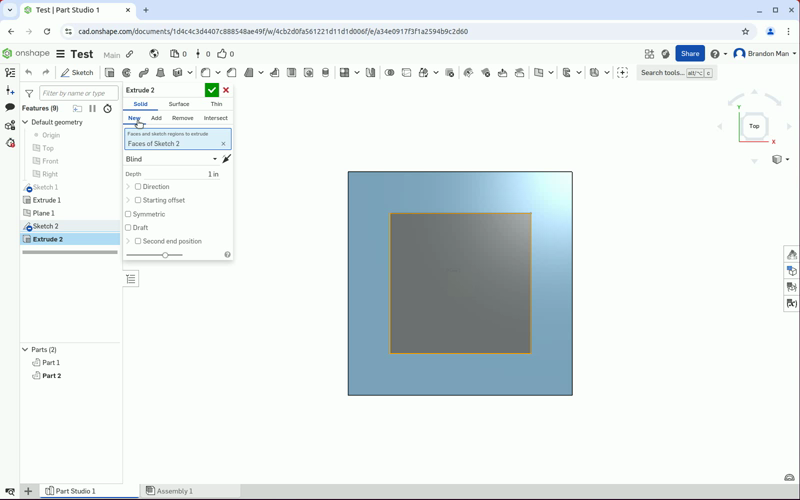
click(137, 120)
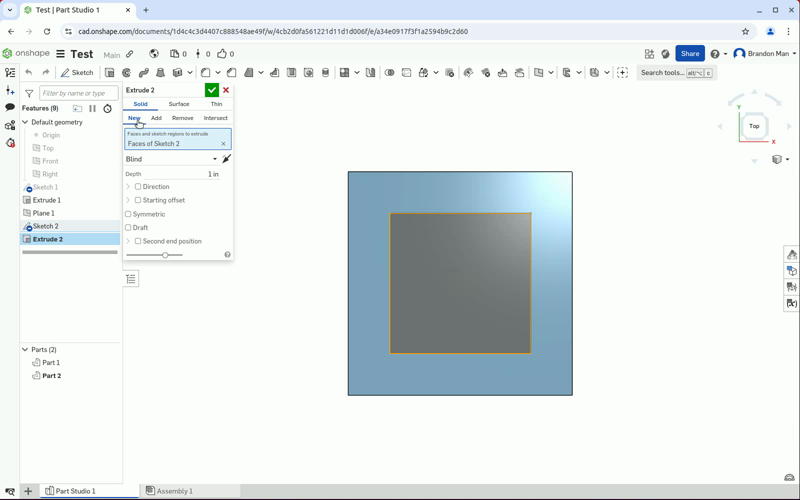
key(tab, 4)
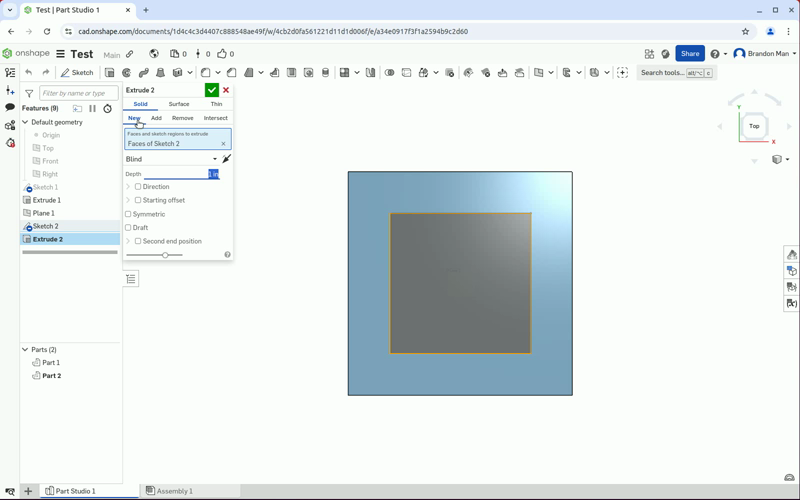
text(2.889)
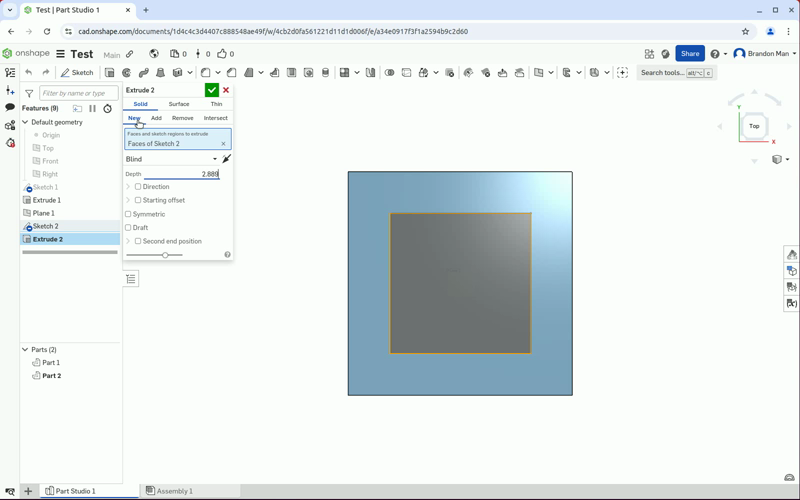
key(enter)
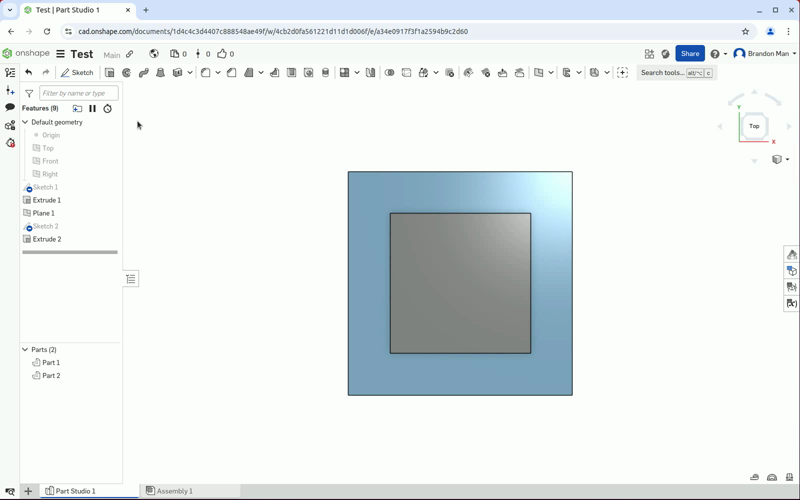
key(shift+h)
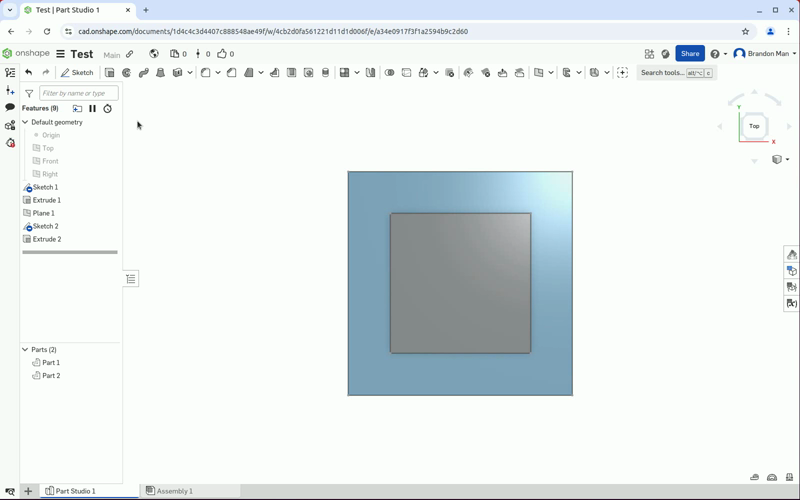
key(shift+h)
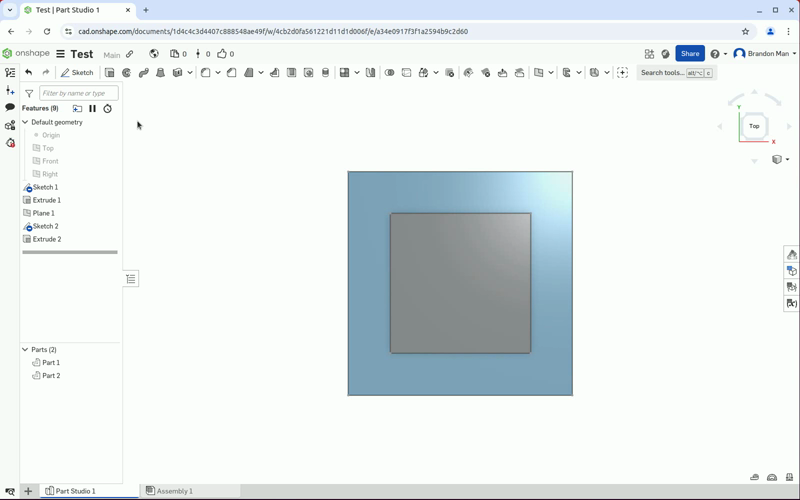
key(shift+7)
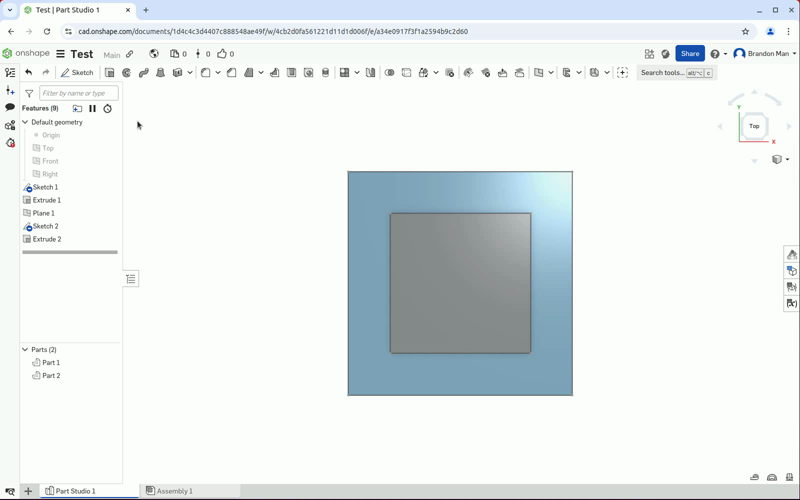
key(up, 3)
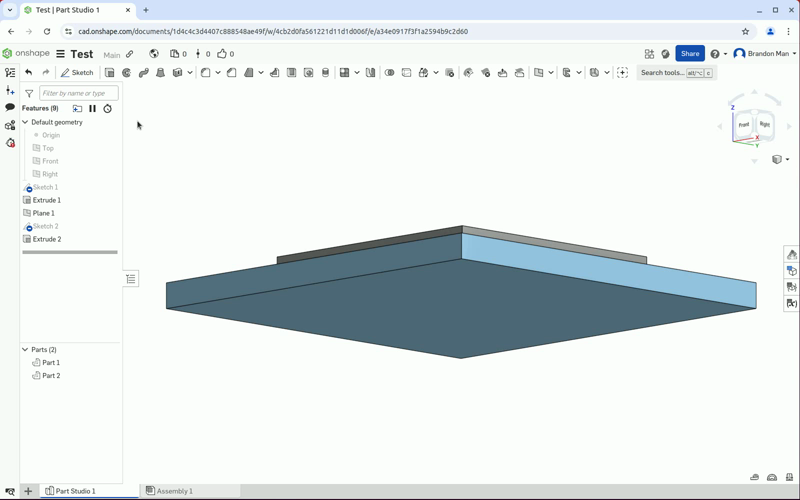
key(left, 3)
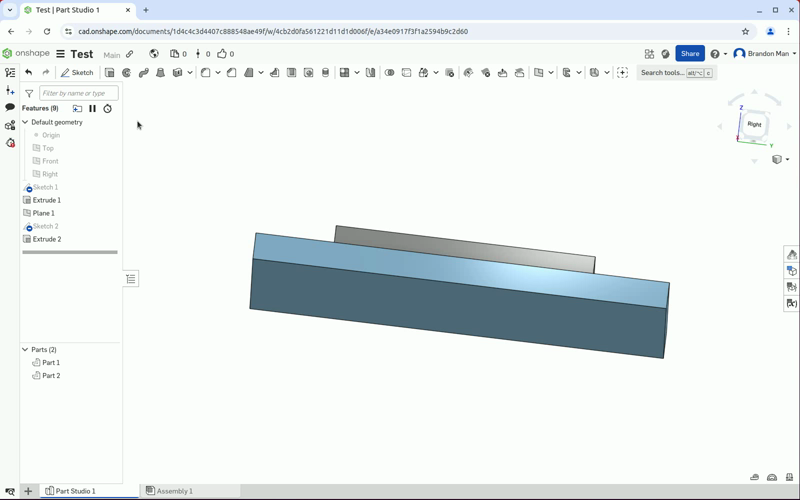
key(right, 3)
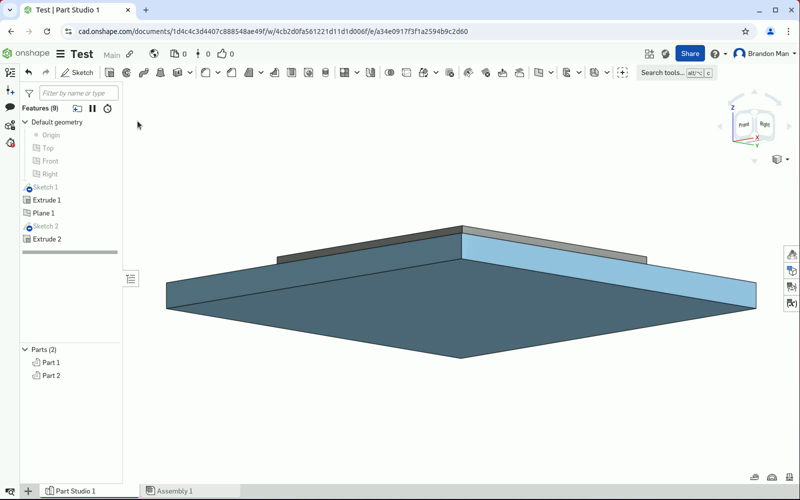
key(down, 3)
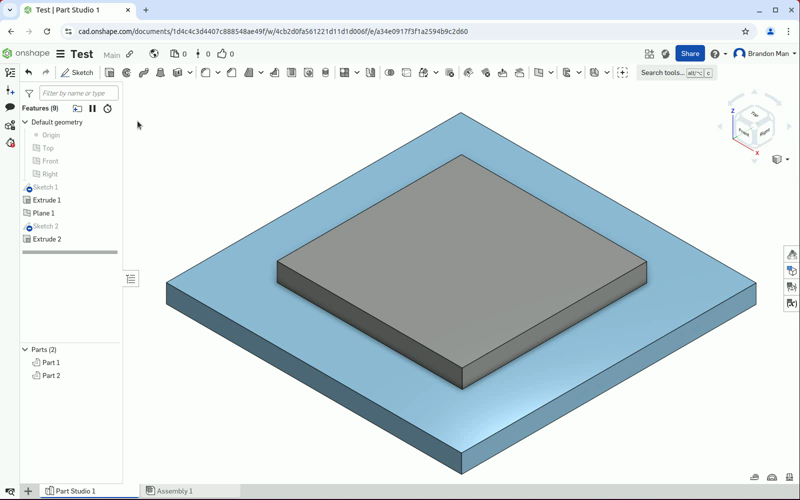
mouse_move(73, 189)
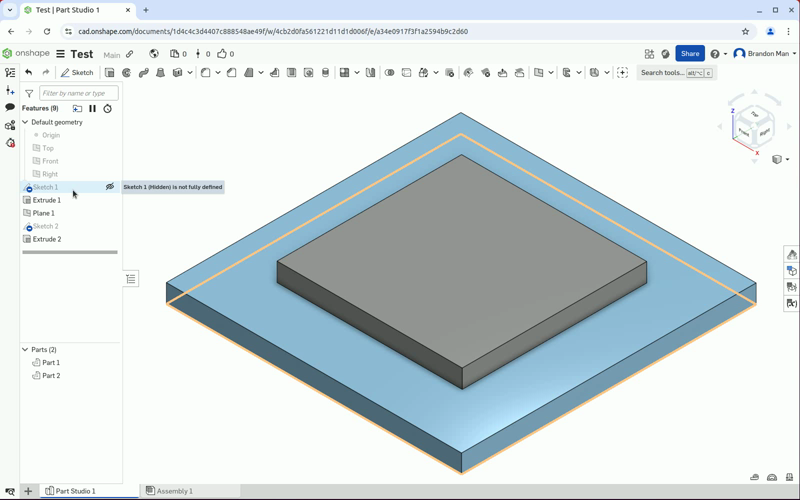
click(73, 189)